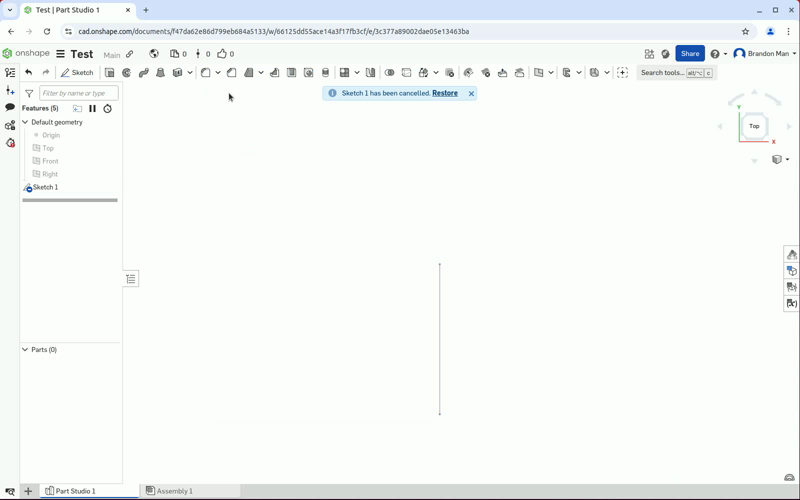
key(shift+h)
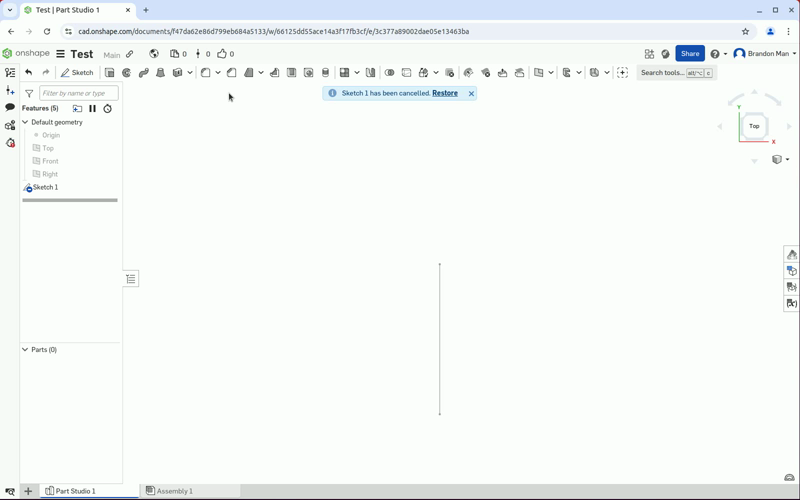
key(shift+s)
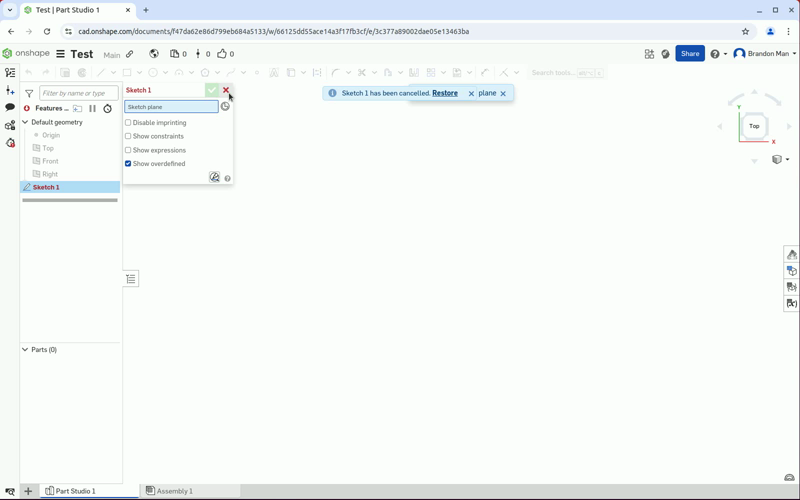
mouse_move(73, 150)
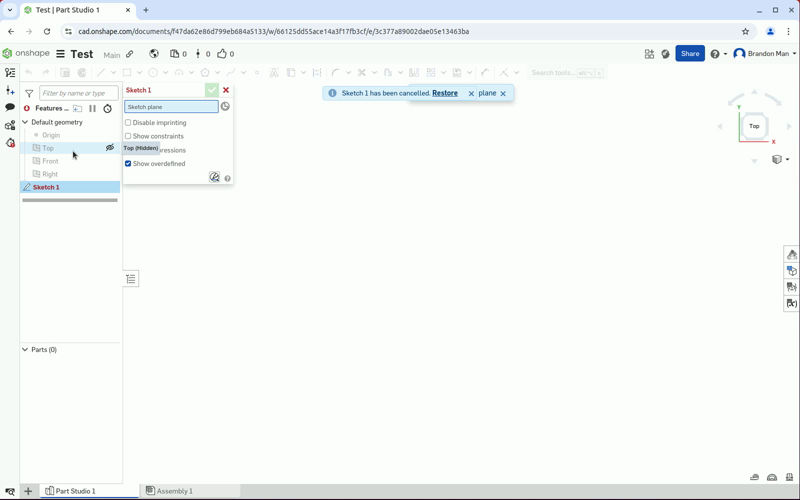
click(73, 150)
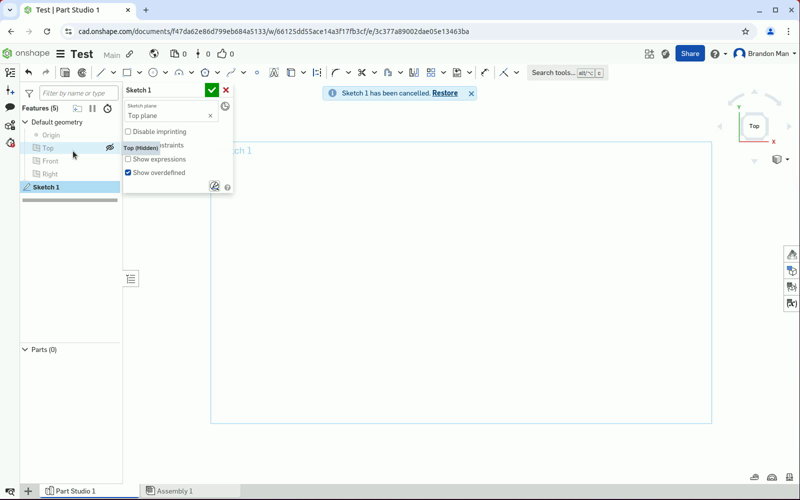
mouse_move(73, 352)
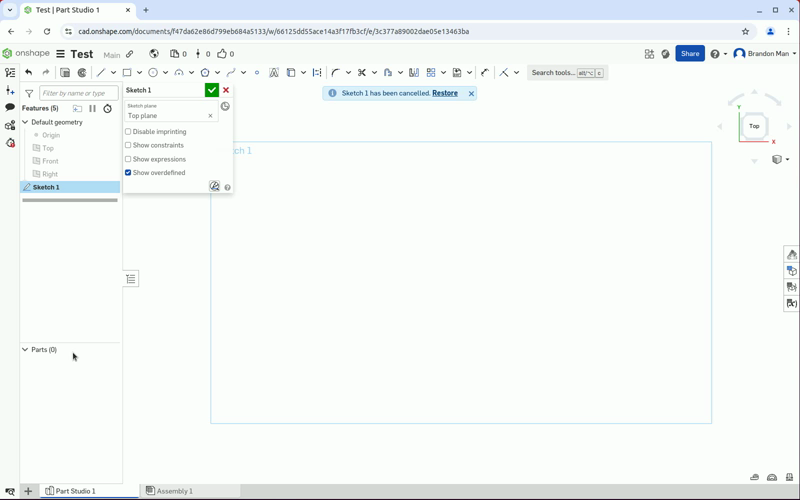
key(y)
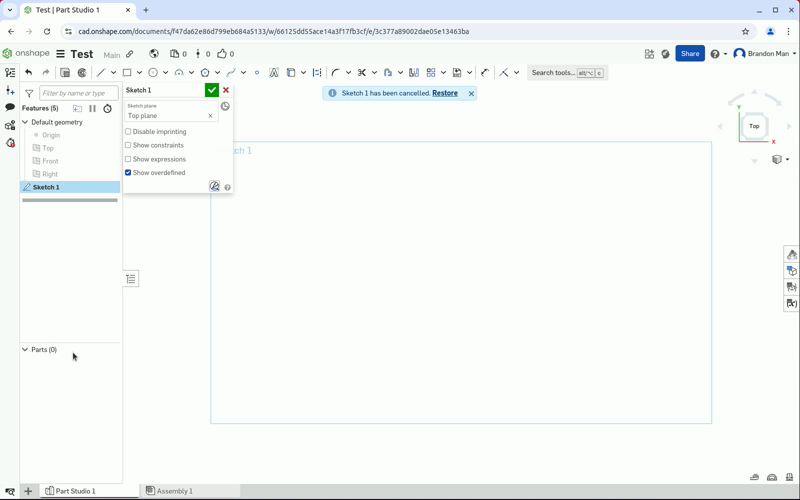
key(l)
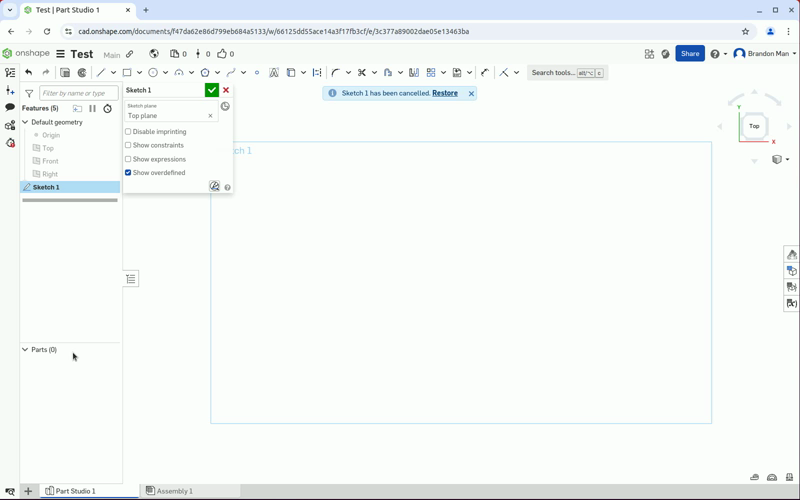
key_down(shift)
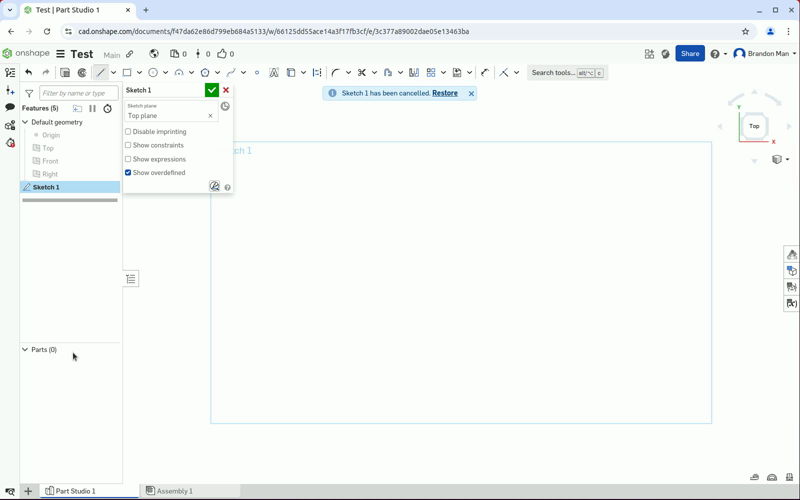
mouse_move(429, 286)
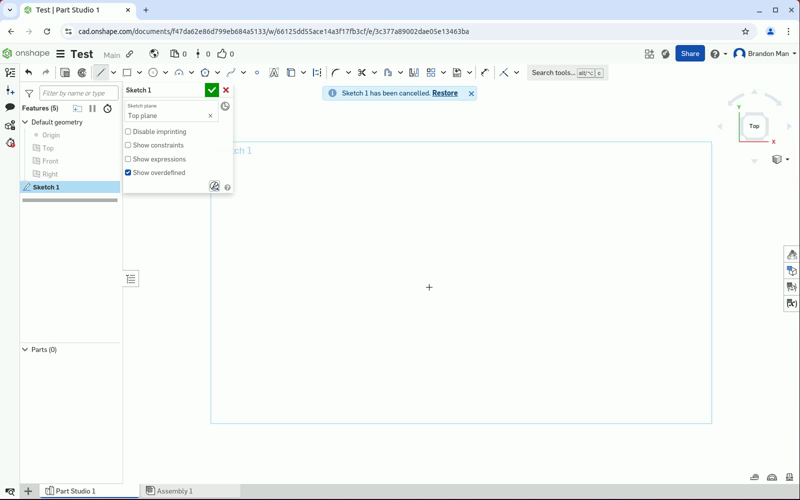
click(429, 286)
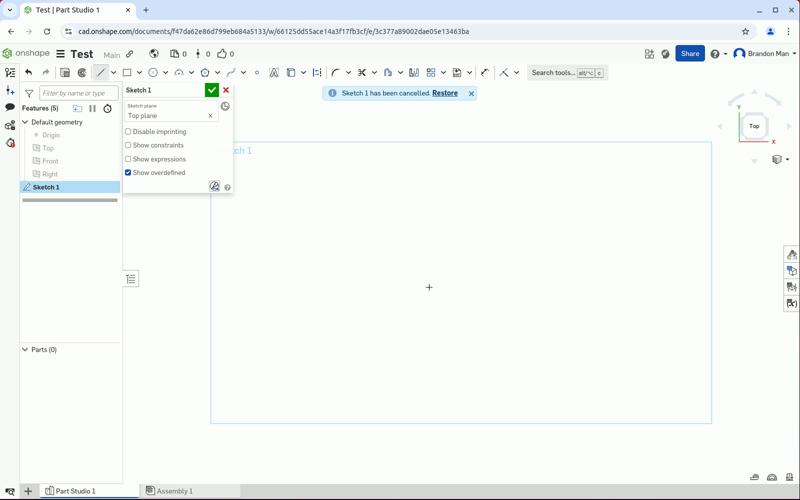
key_up(shift)
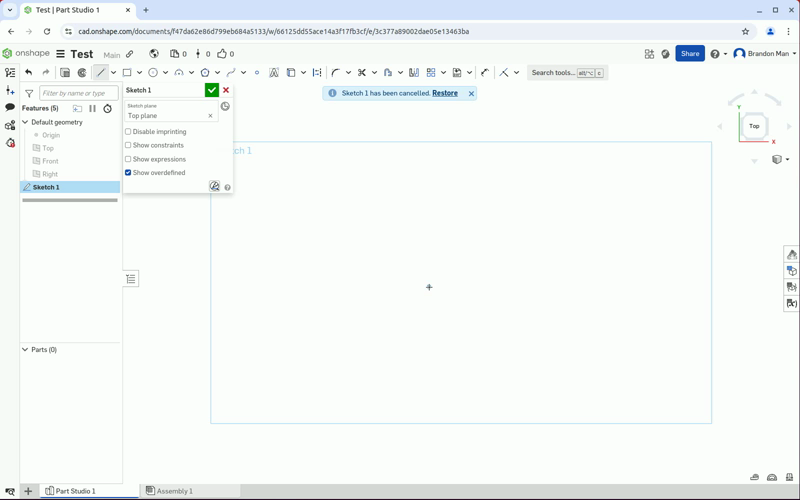
key_down(shift)
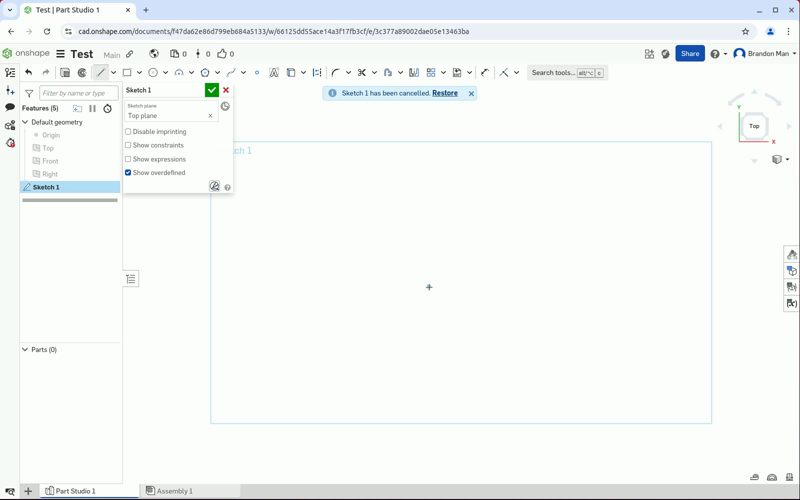
mouse_move(492, 286)
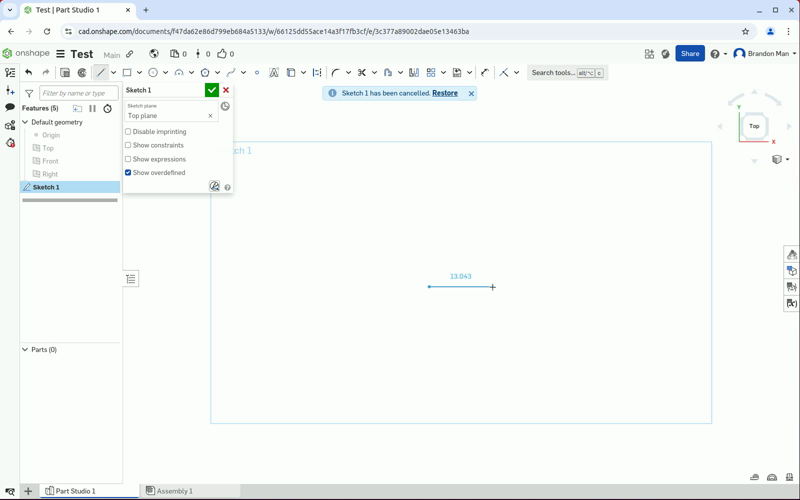
click(492, 286)
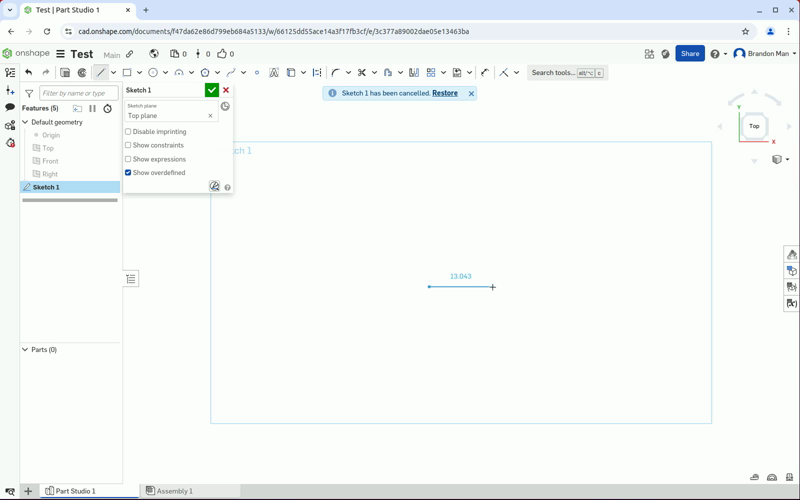
key_up(shift)
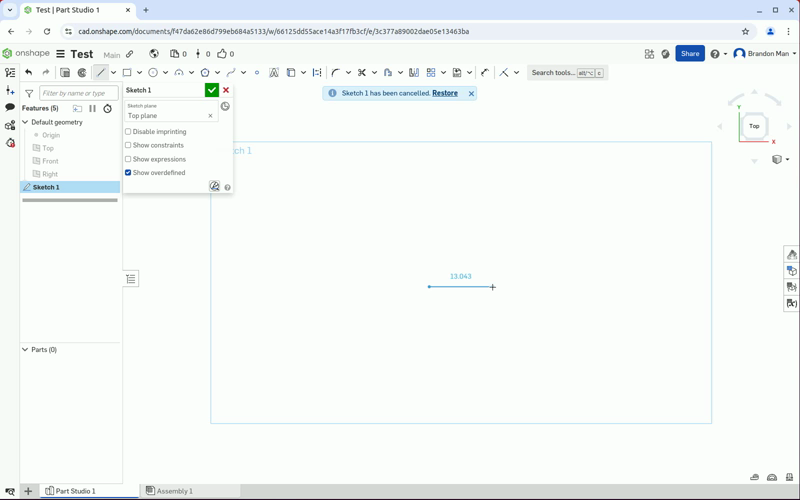
key_down(shift)
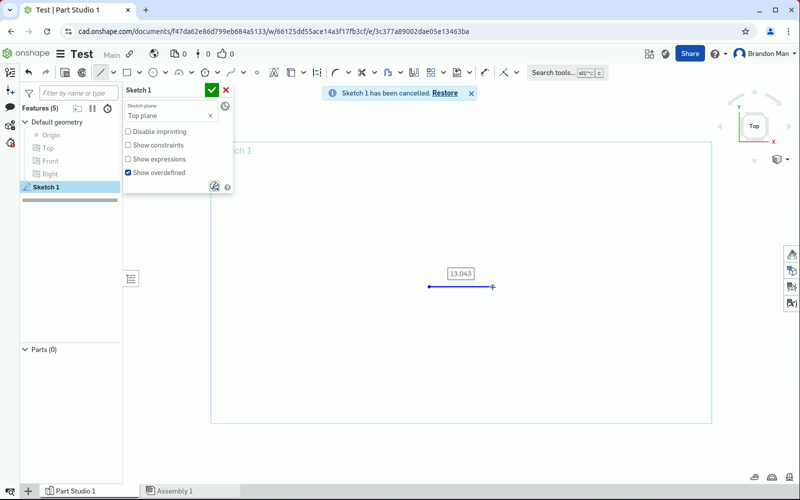
mouse_move(522, 286)
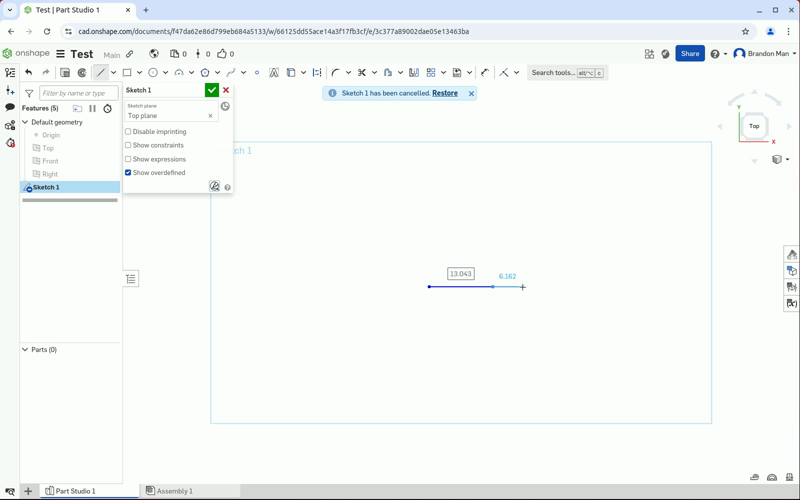
mouse_move(492, 278)
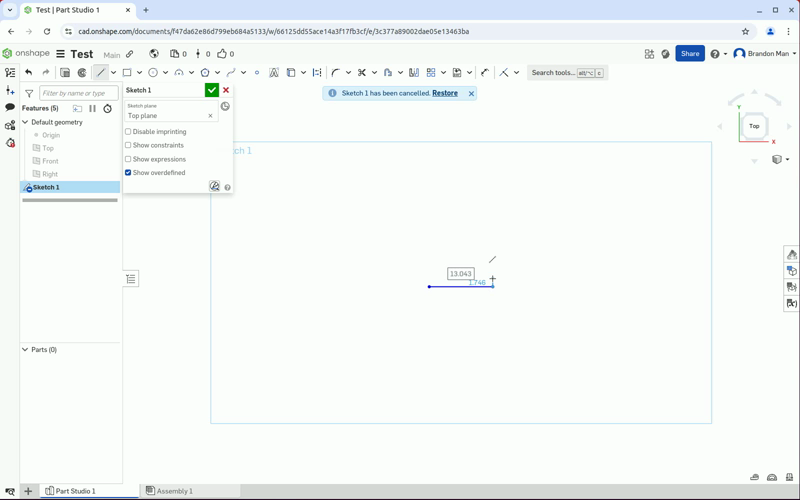
click(492, 278)
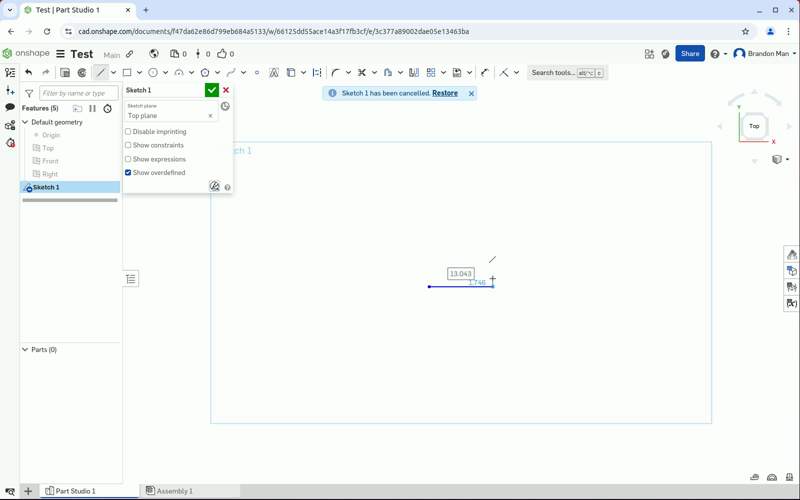
key_up(shift)
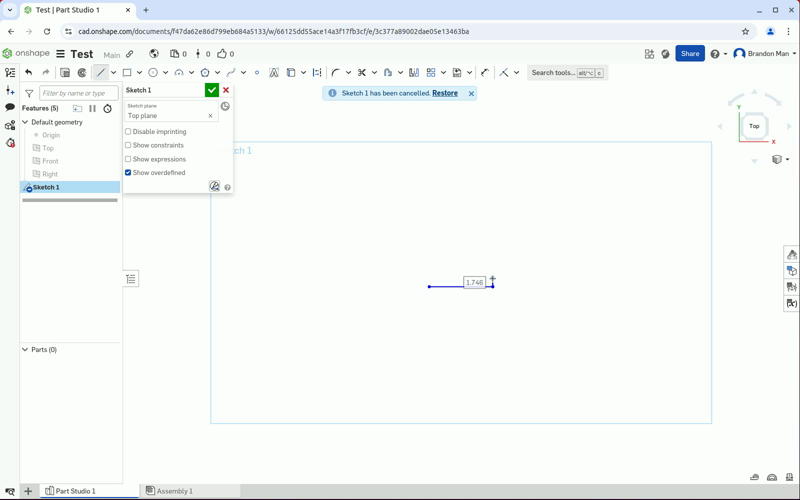
key_down(shift)
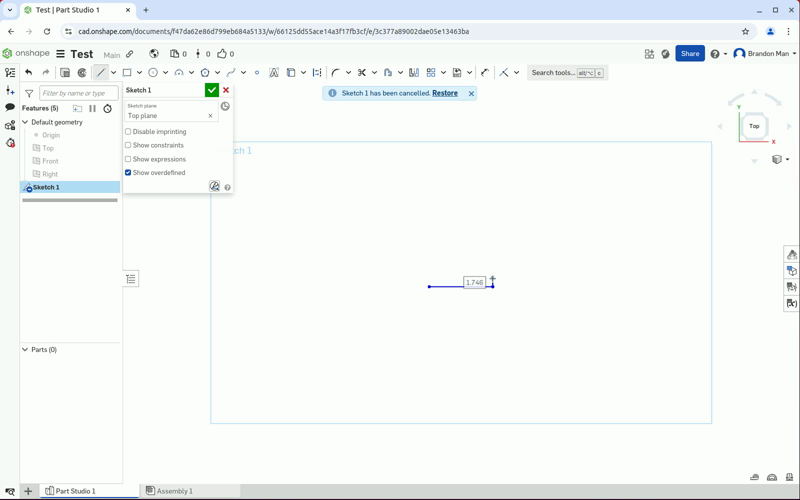
mouse_move(429, 278)
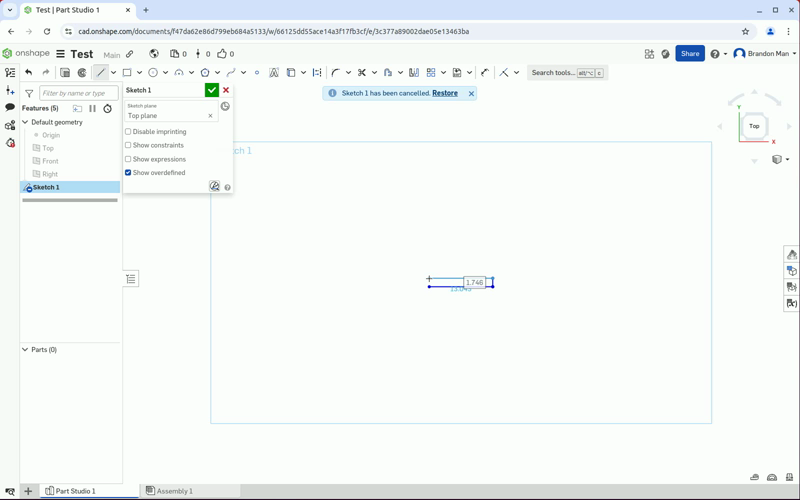
click(429, 278)
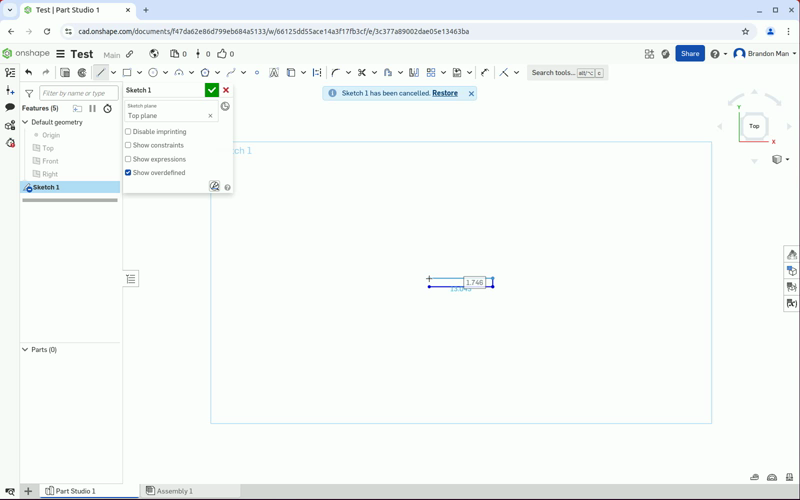
key_up(shift)
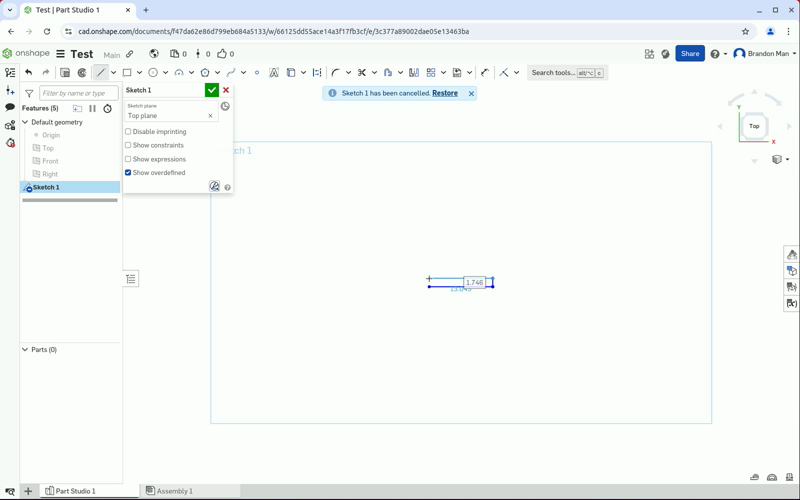
mouse_move(459, 278)
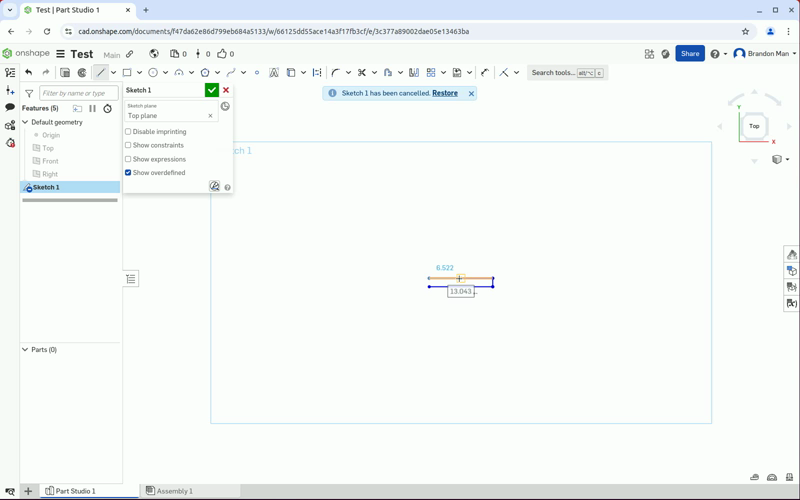
key_down(shift)
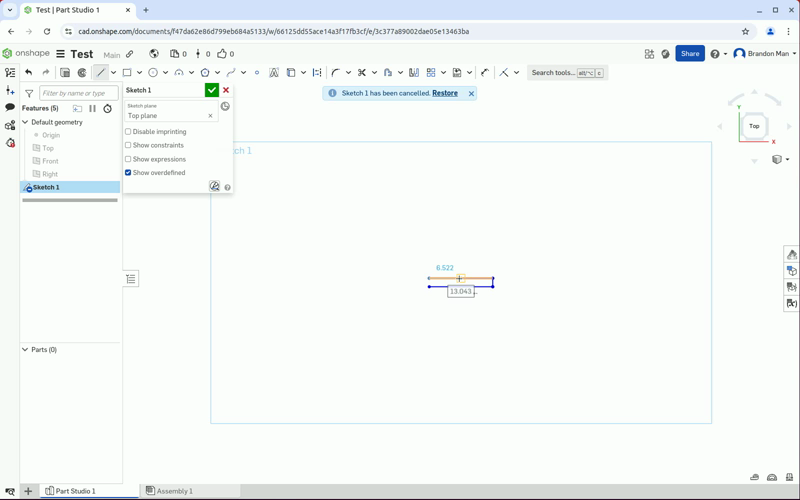
mouse_move(429, 286)
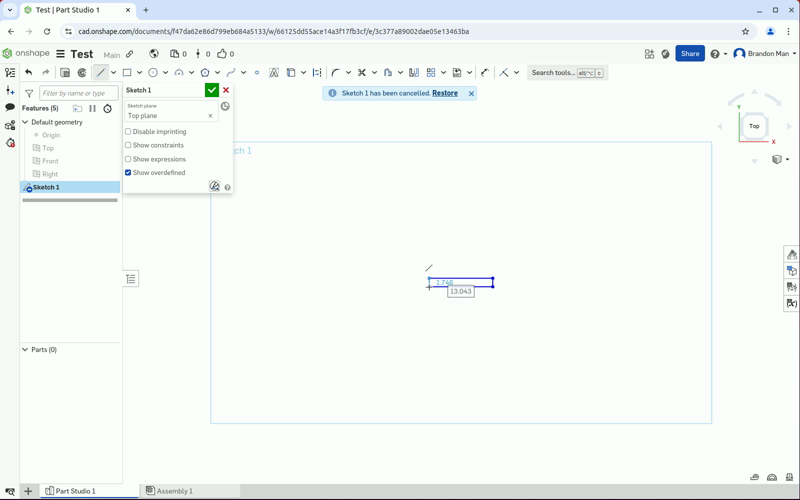
key_up(shift)
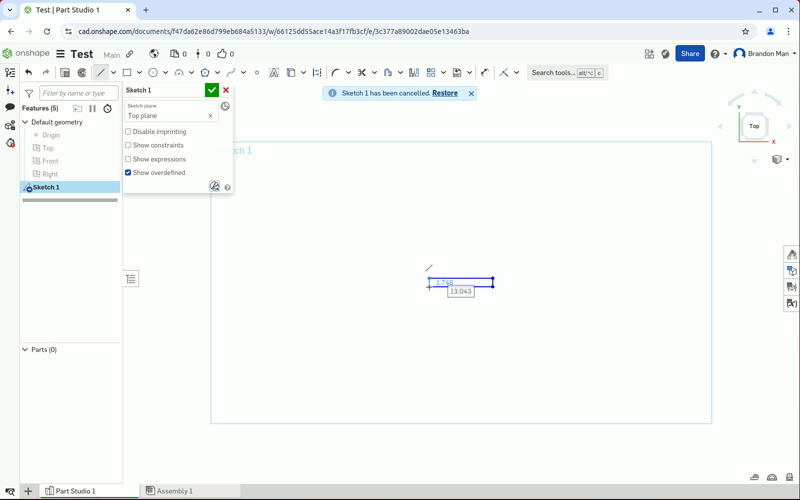
click(429, 286)
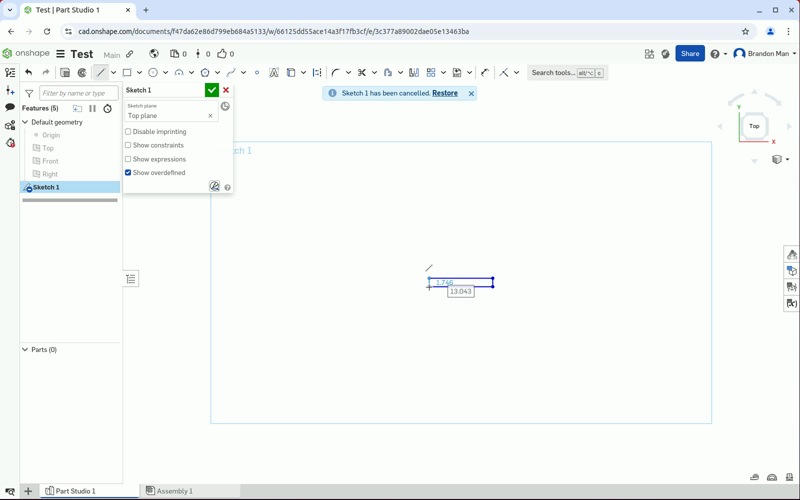
key(esc)
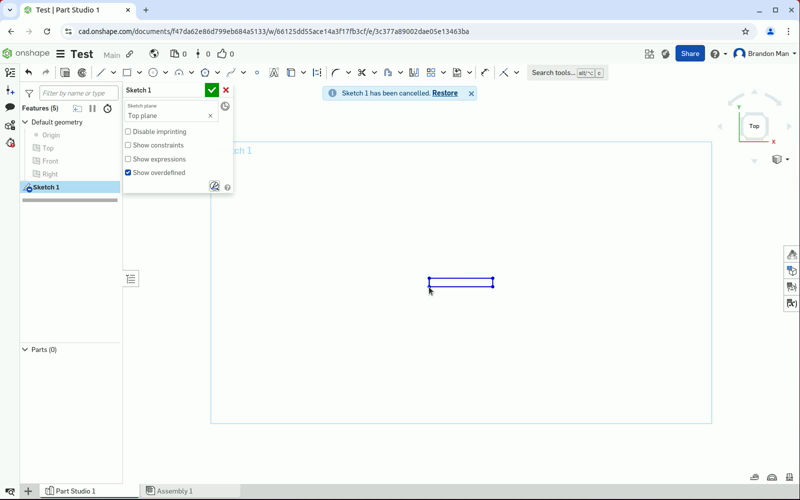
mouse_move(481, 283)
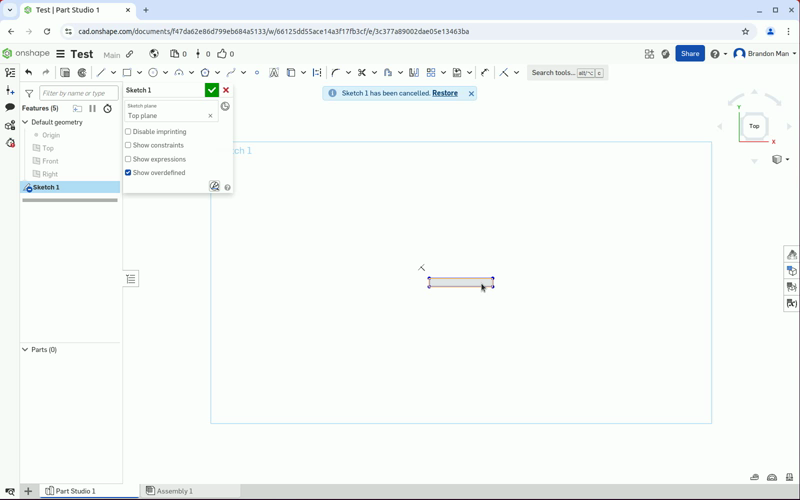
scroll(6)
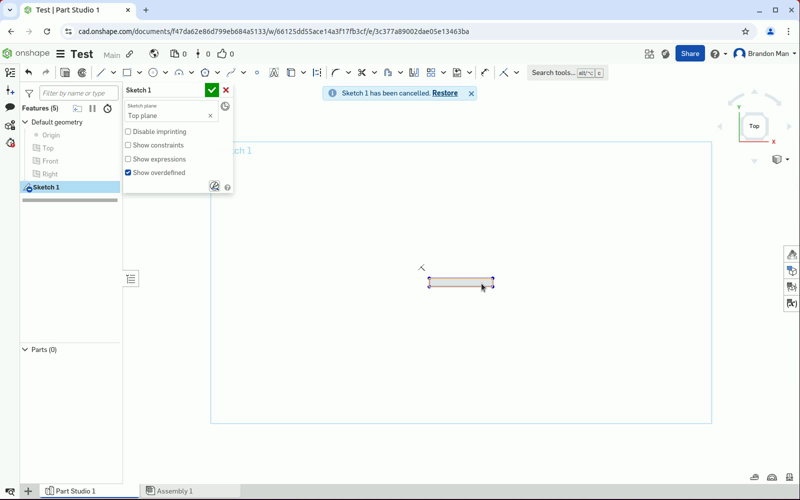
scroll(6)
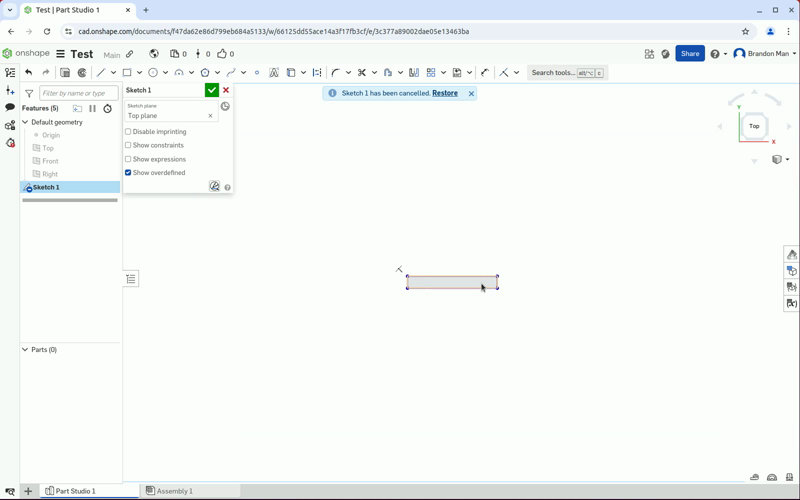
scroll(6)
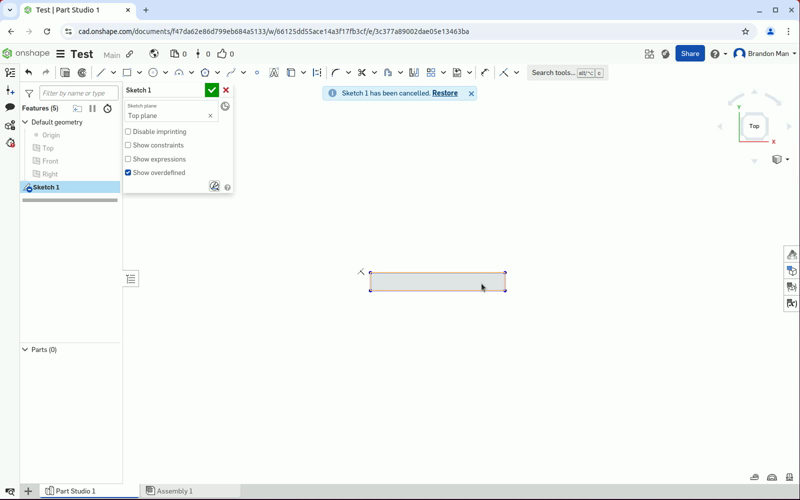
scroll(6)
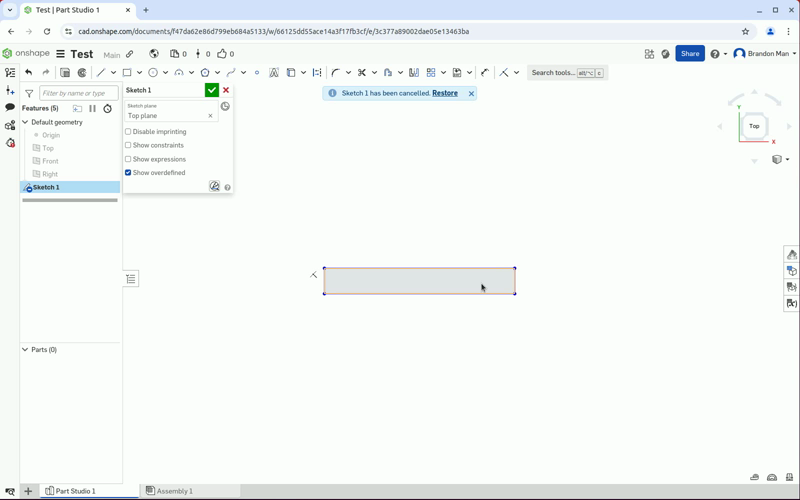
scroll(6)
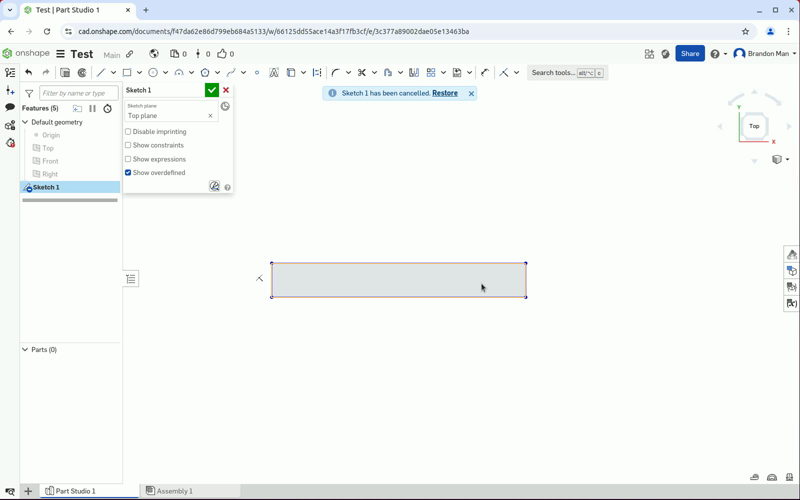
scroll(6)
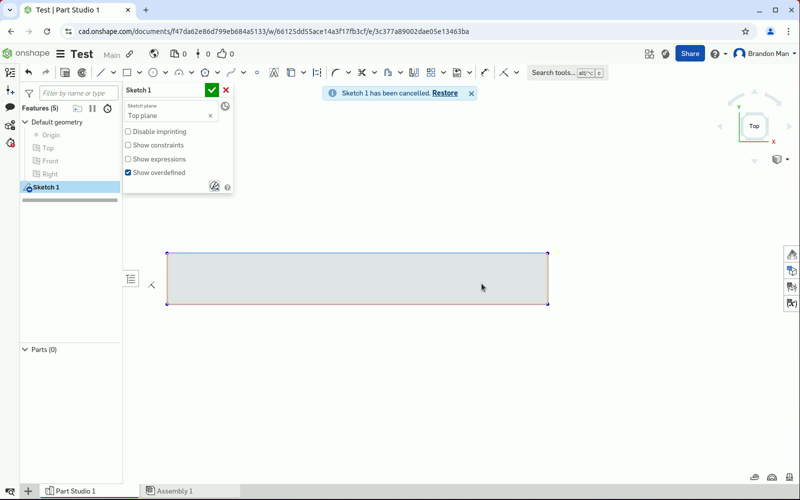
scroll(6)
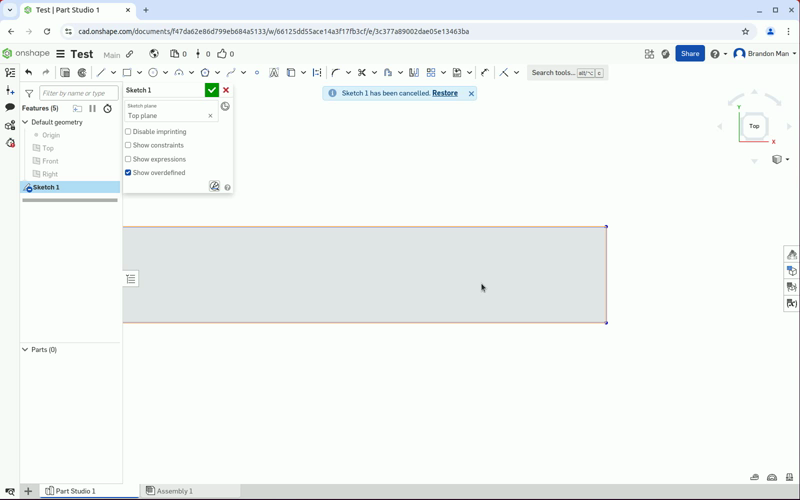
click(481, 283)
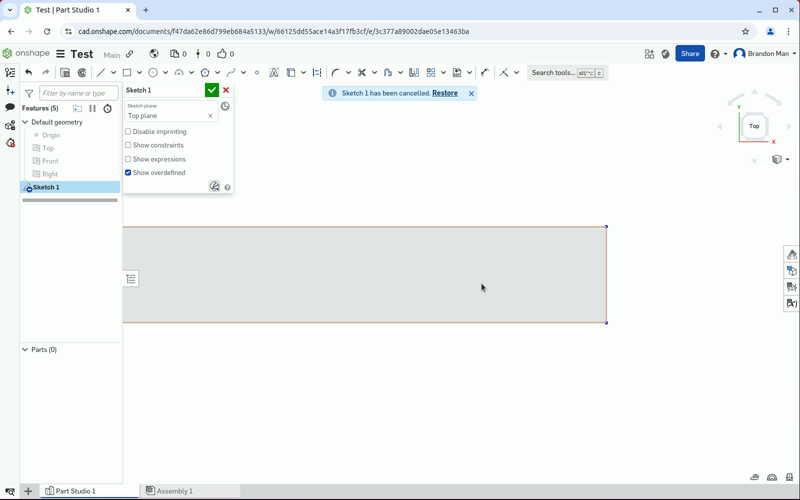
scroll(-6)
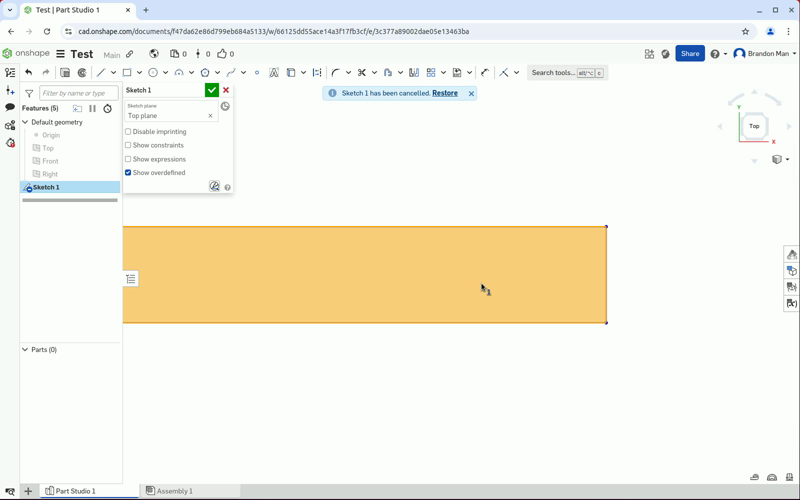
scroll(-6)
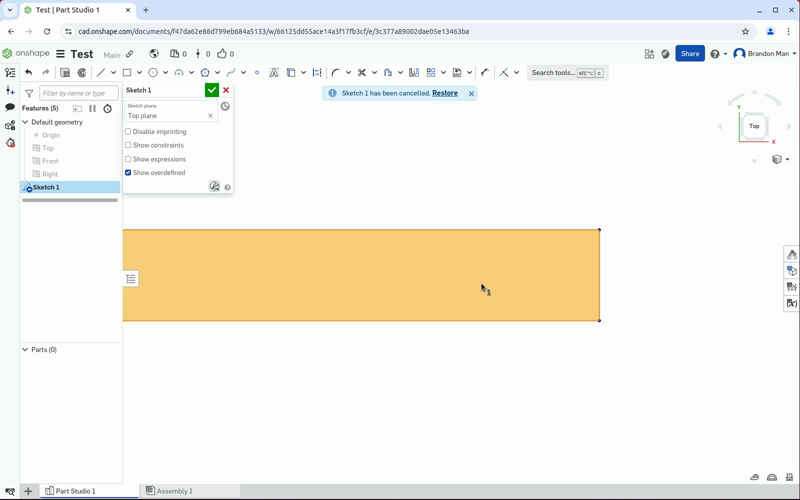
scroll(-6)
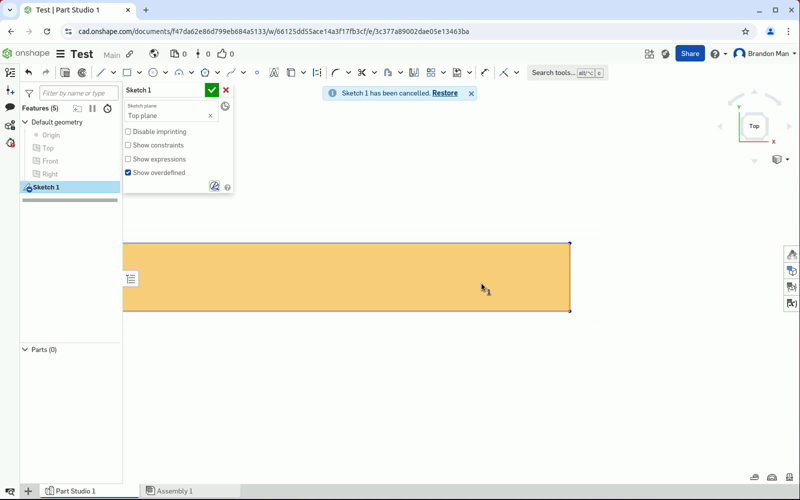
scroll(-6)
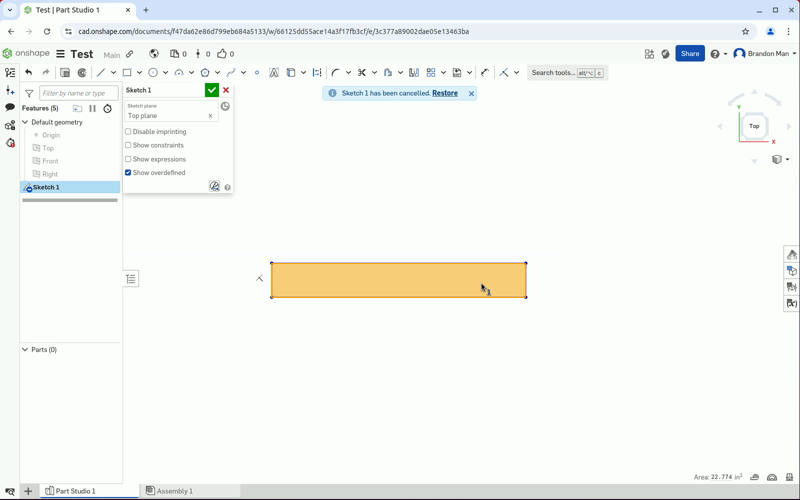
scroll(-6)
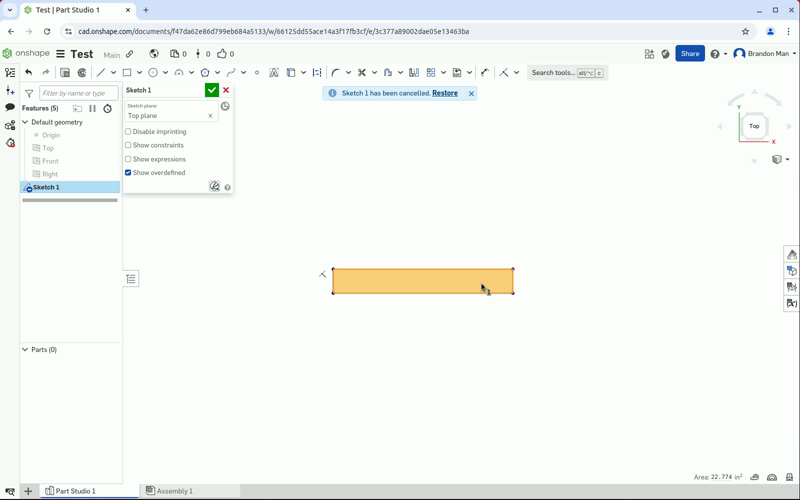
scroll(-6)
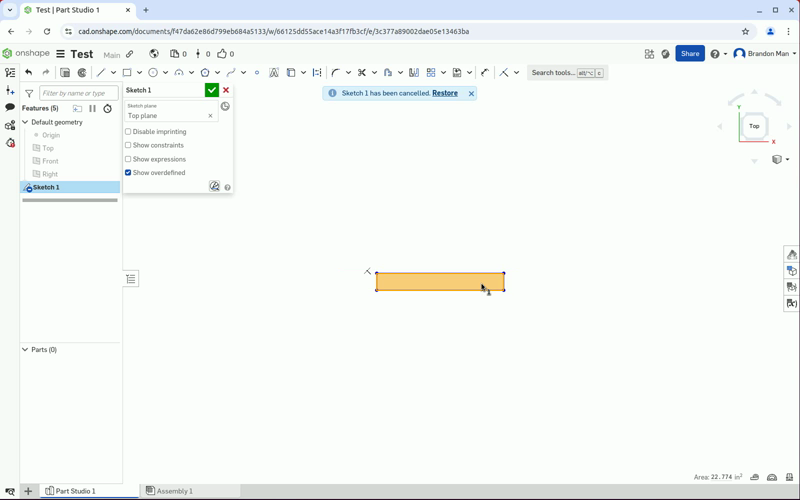
scroll(-6)
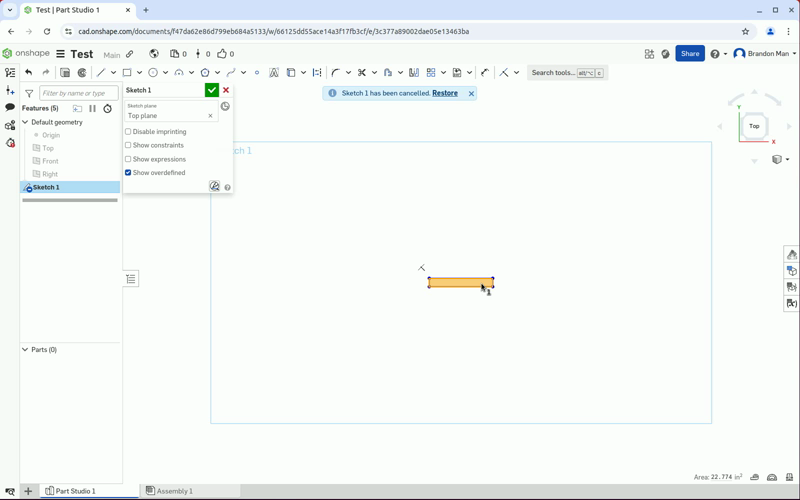
mouse_move(73, 352)
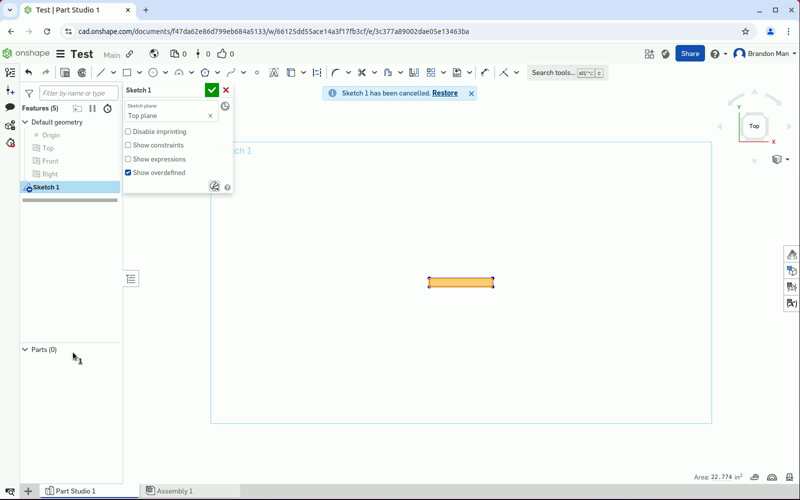
key(shift+y)
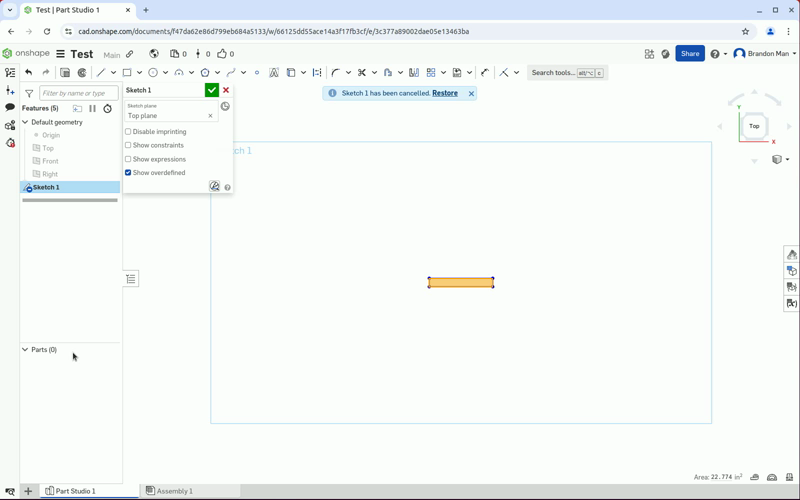
key(shift+e)
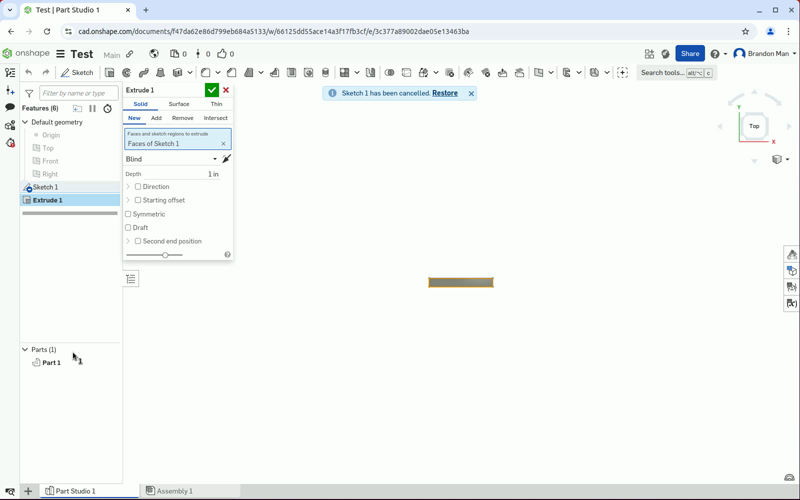
mouse_move(143, 106)
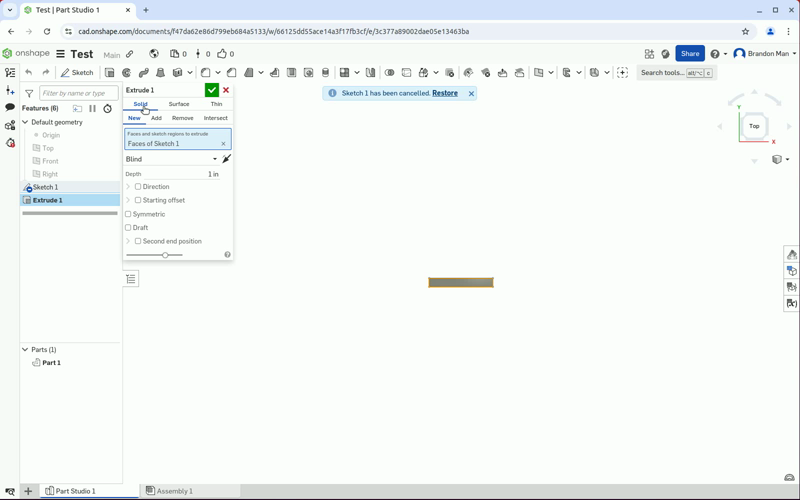
click(143, 106)
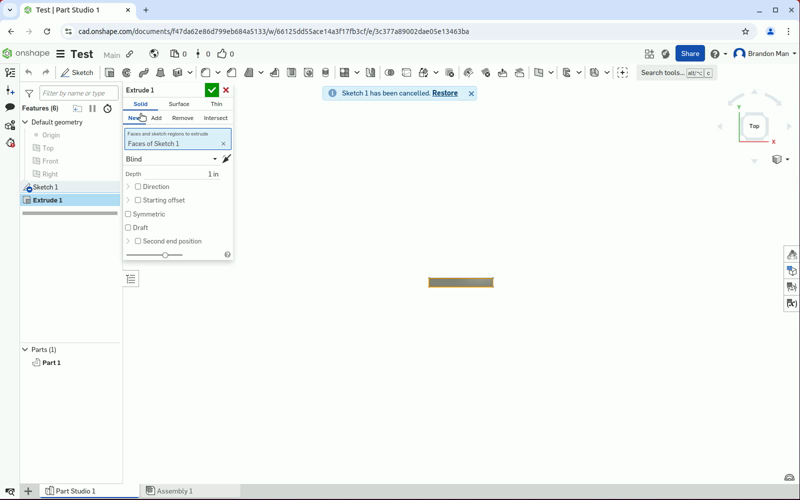
mouse_move(137, 120)
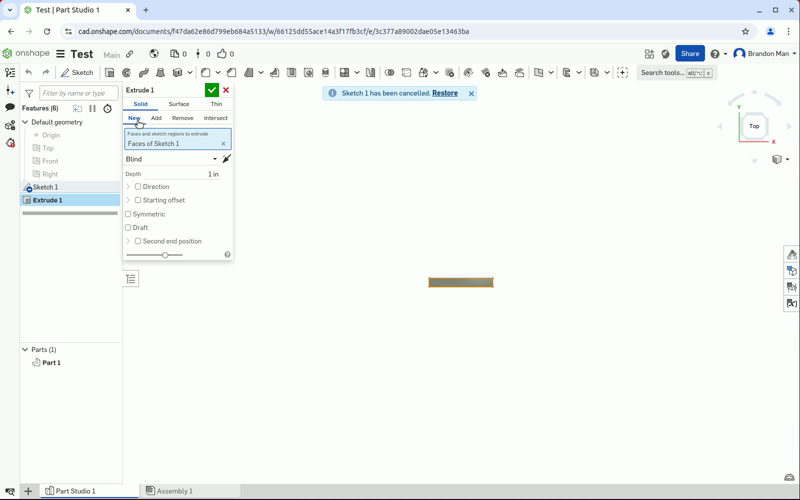
click(137, 120)
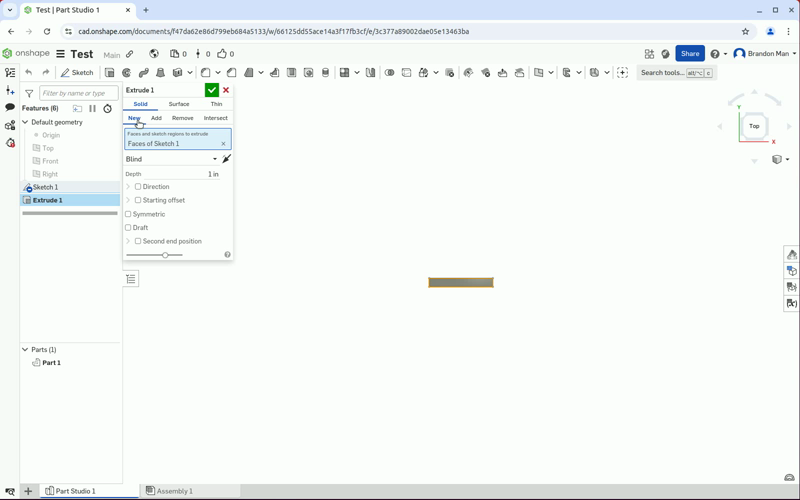
key(tab, 4)
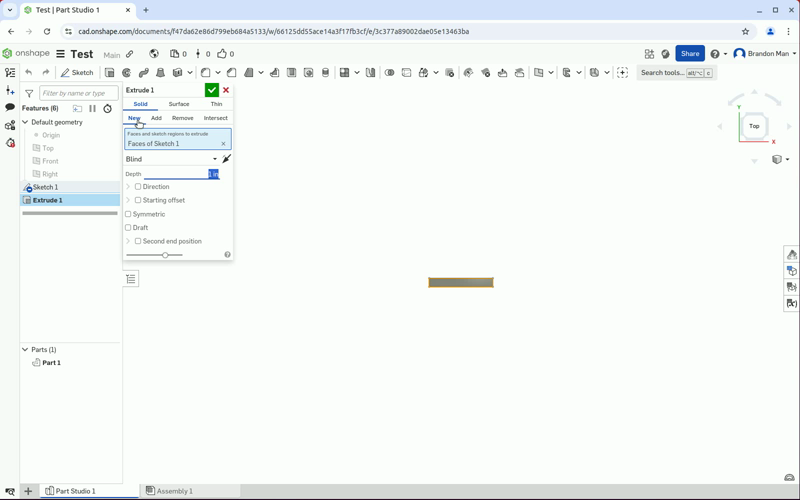
text(0.241)
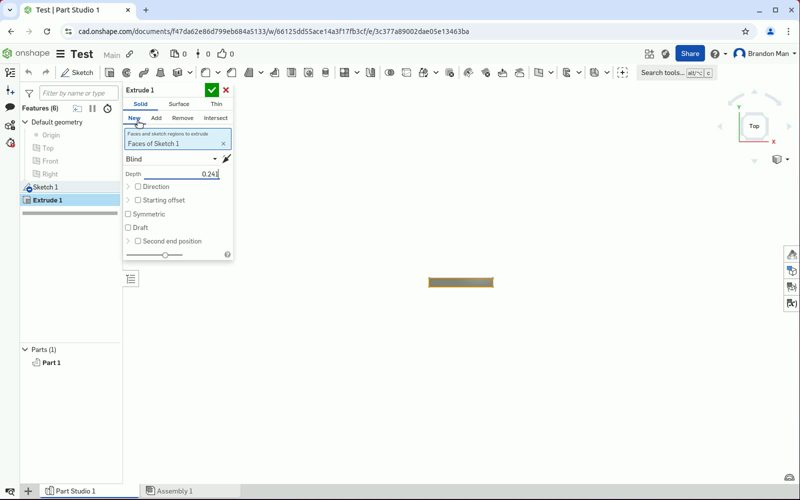
key(enter)
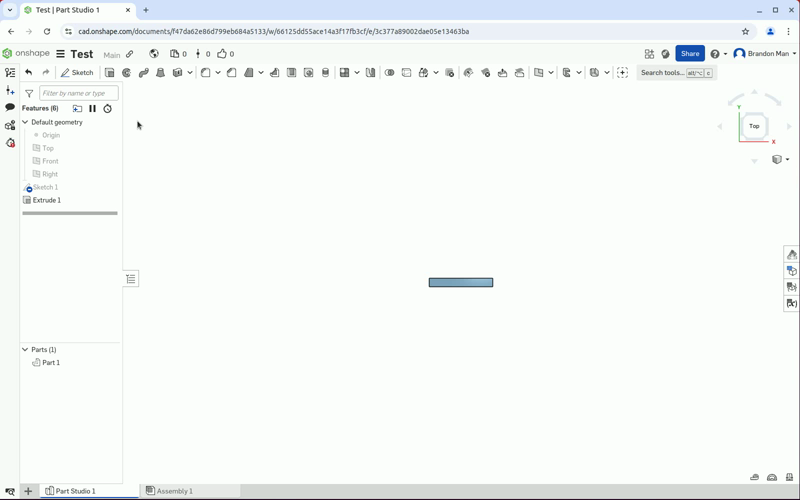
key(shift+h)
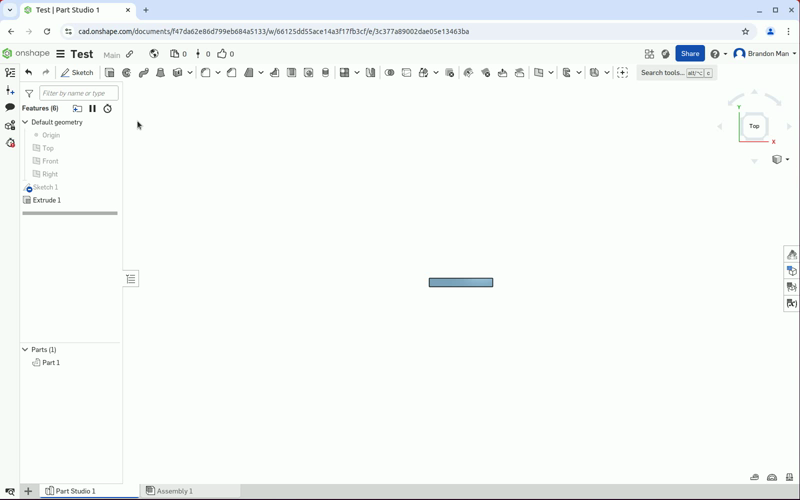
key(shift+h)
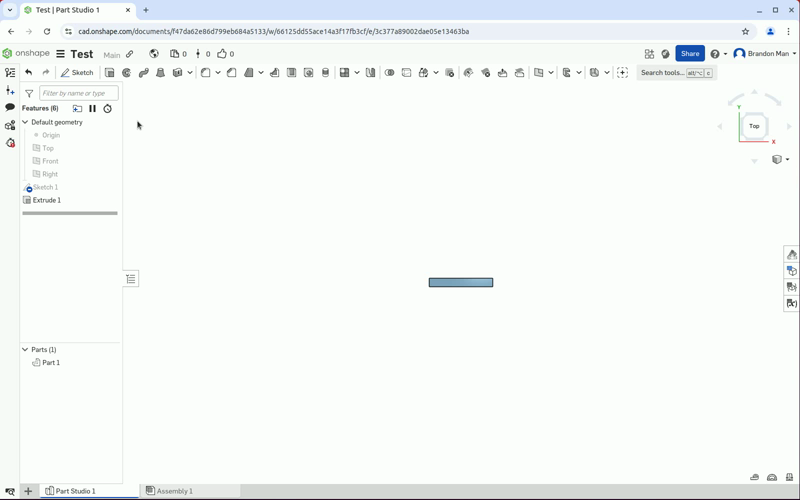
mouse_move(73, 189)
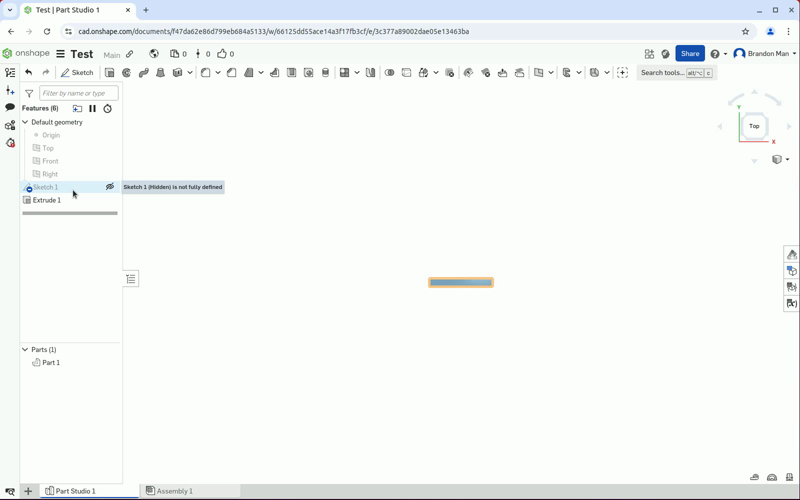
click(73, 189)
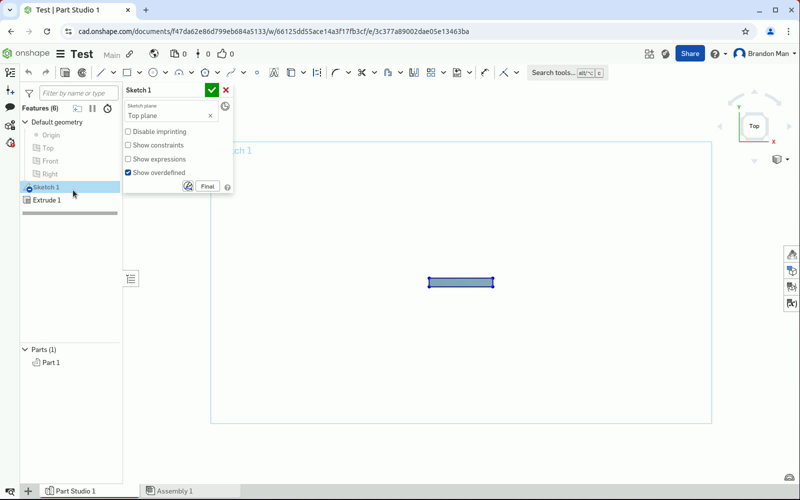
mouse_move(229, 92)
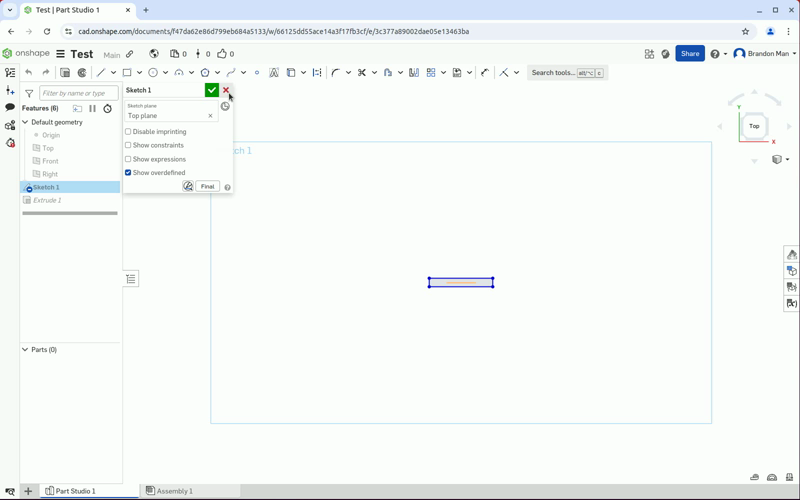
click(229, 92)
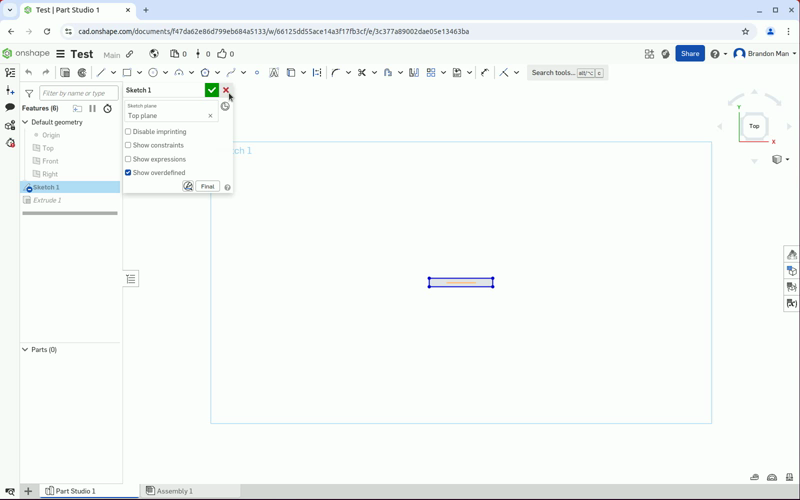
key(shift+s)
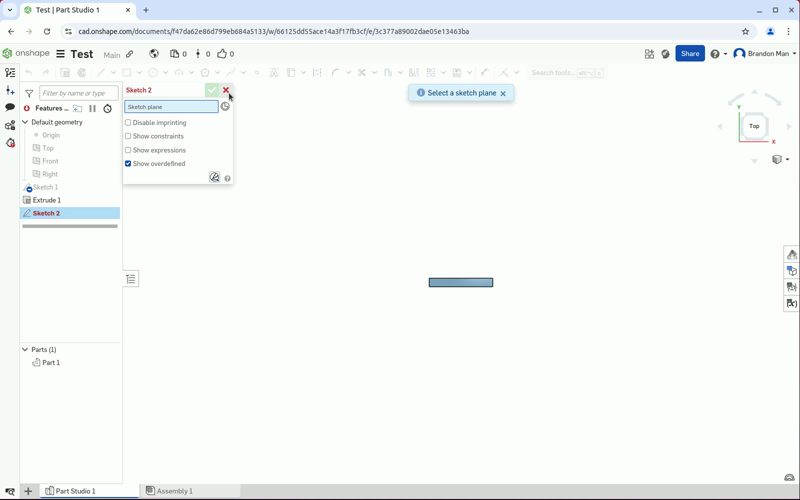
mouse_move(73, 150)
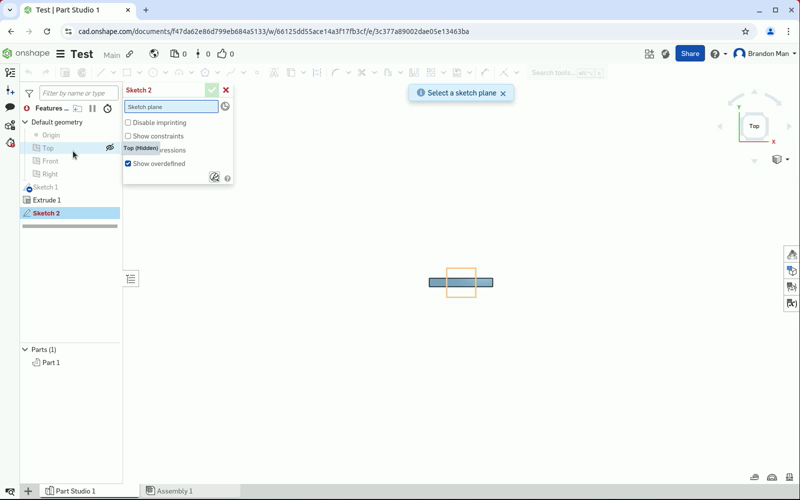
click(73, 150)
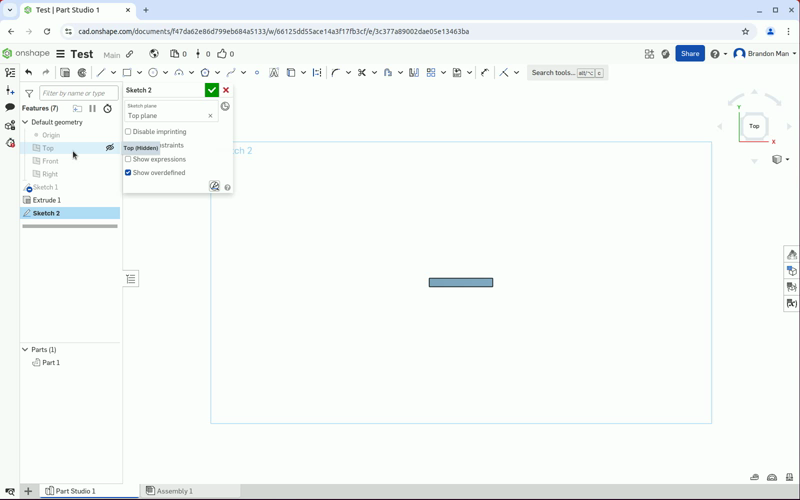
mouse_move(73, 352)
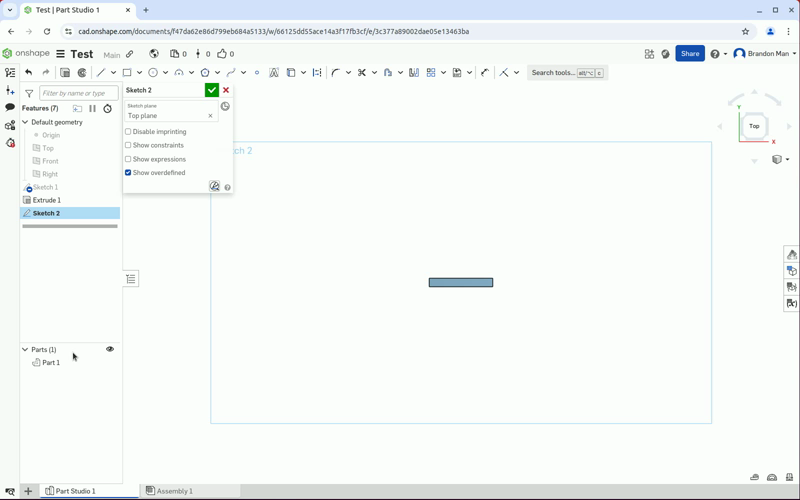
key(y)
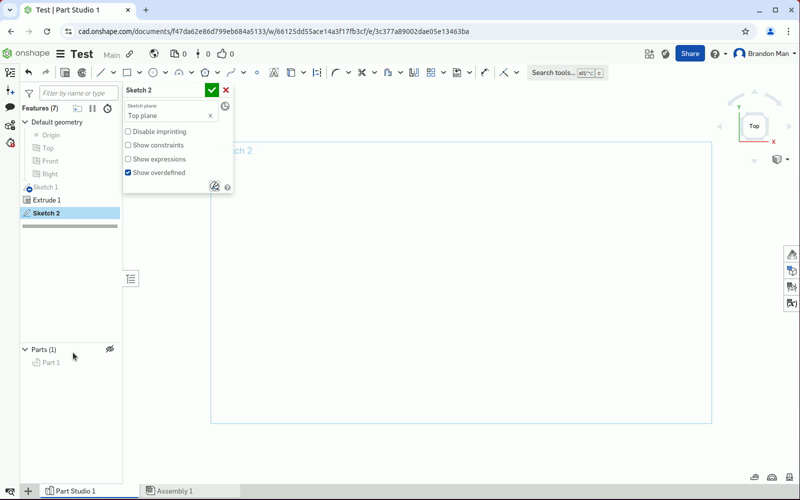
key(l)
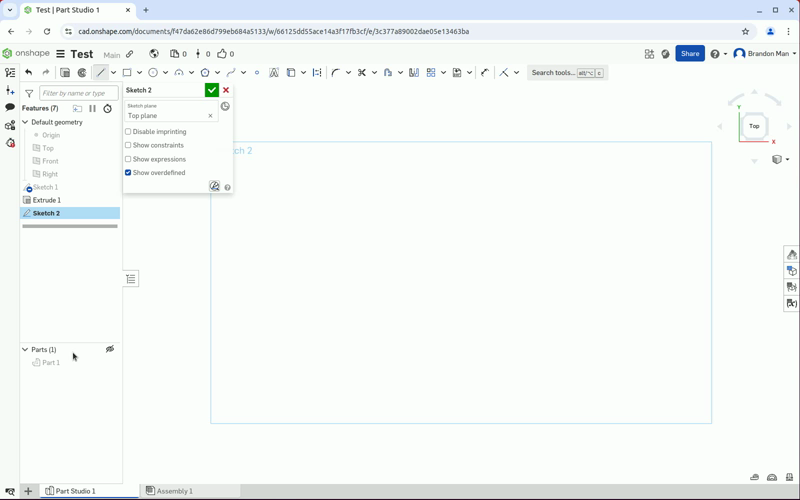
key_down(shift)
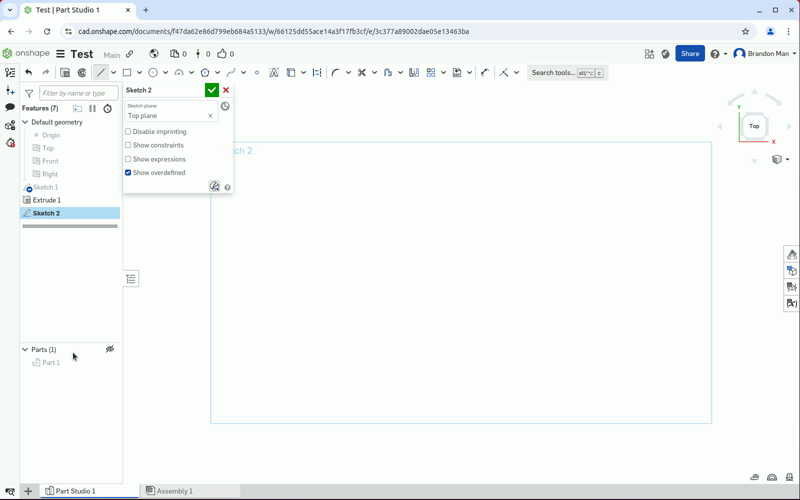
mouse_move(429, 286)
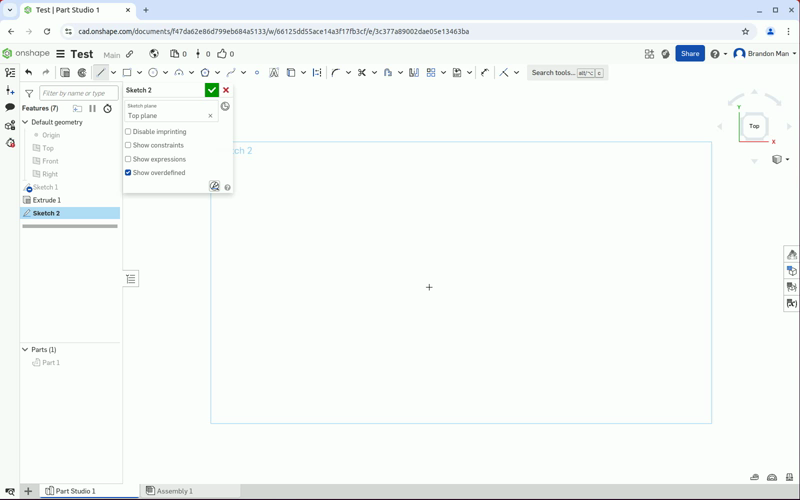
click(429, 286)
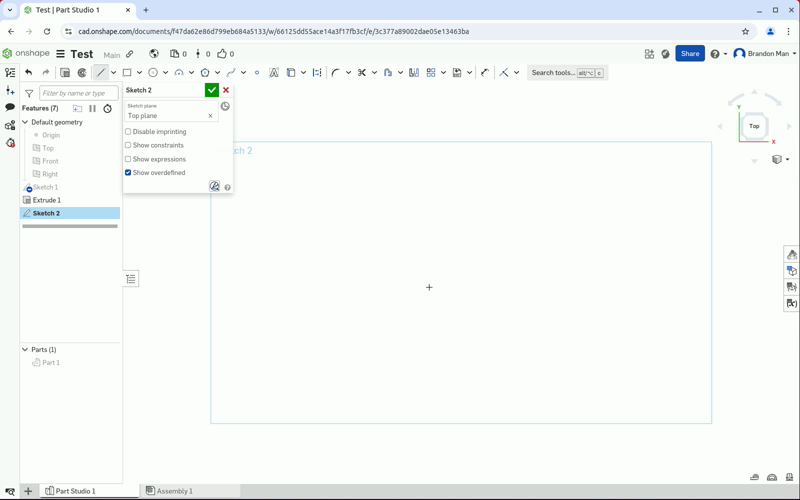
key_up(shift)
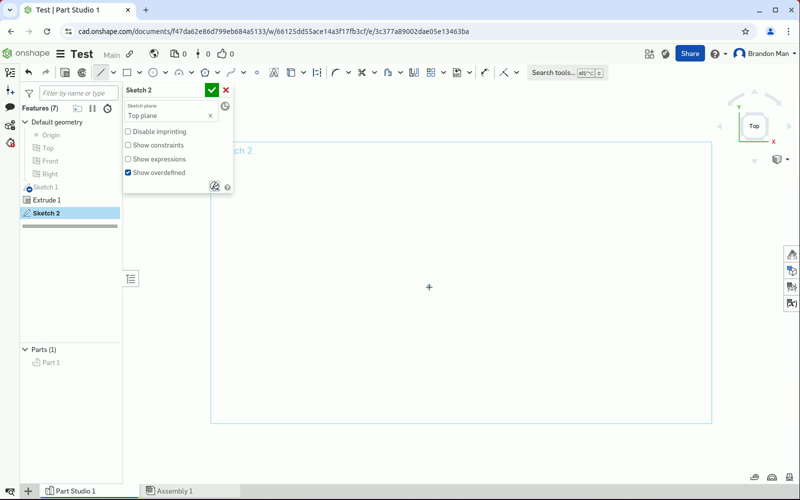
key_down(shift)
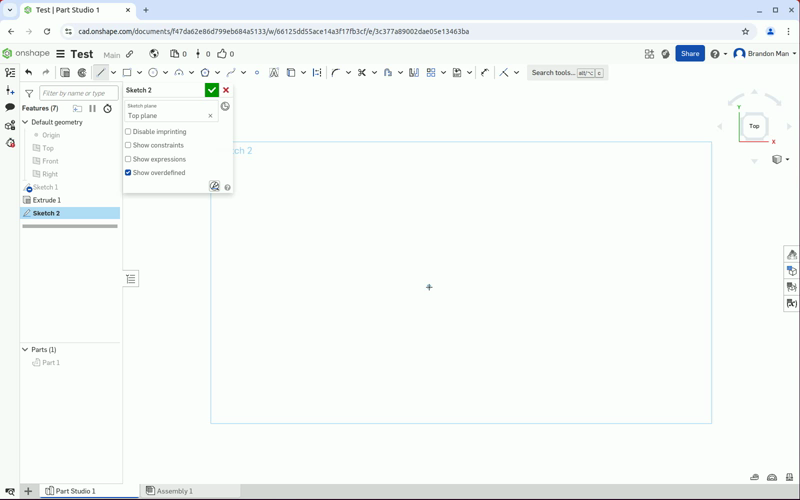
mouse_move(459, 286)
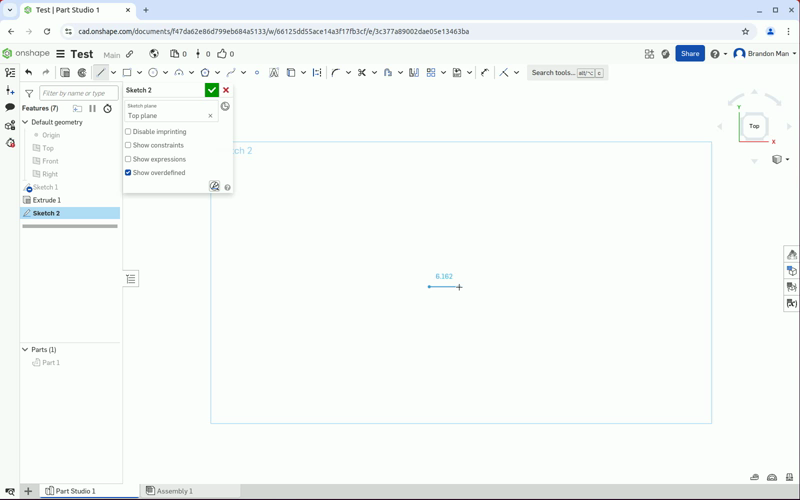
mouse_move(437, 281)
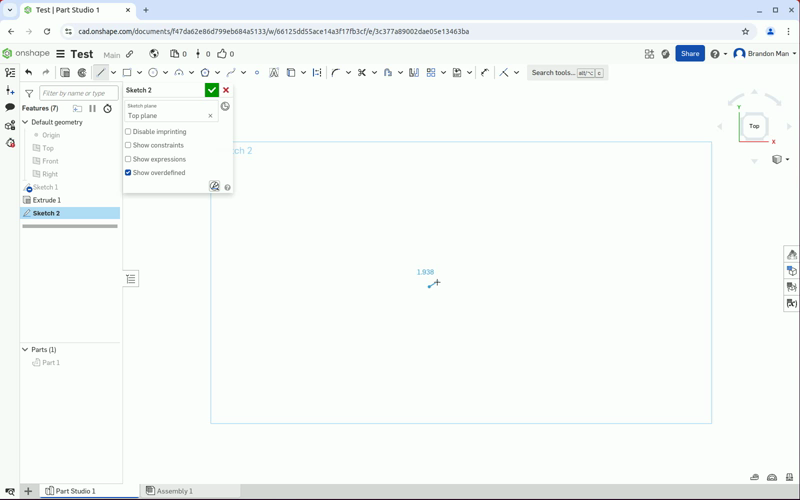
click(437, 281)
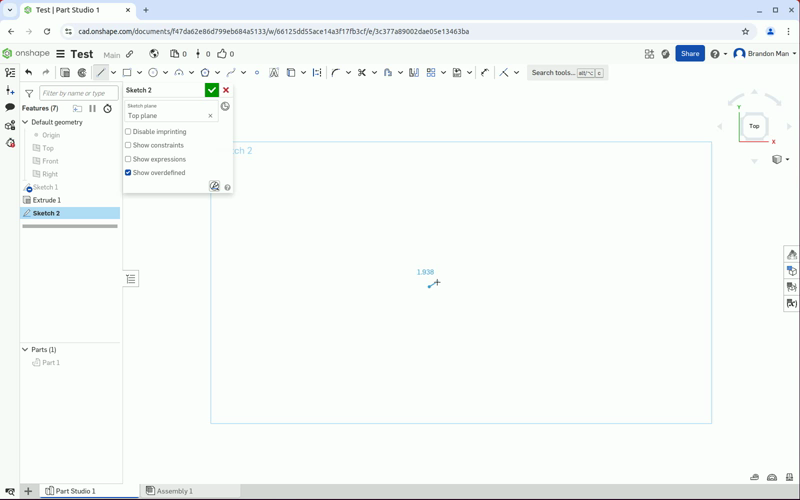
key_up(shift)
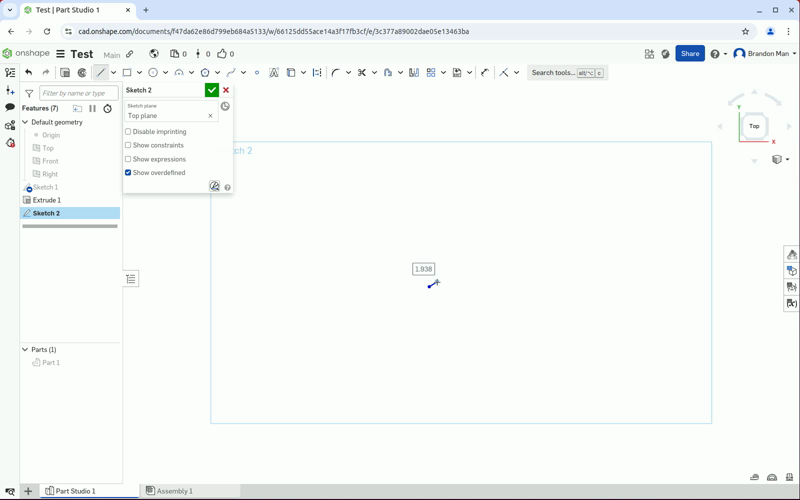
key_down(shift)
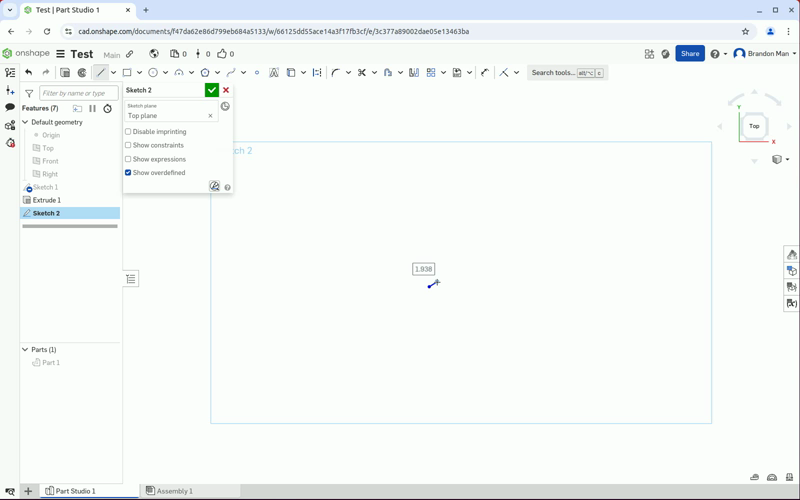
mouse_move(467, 281)
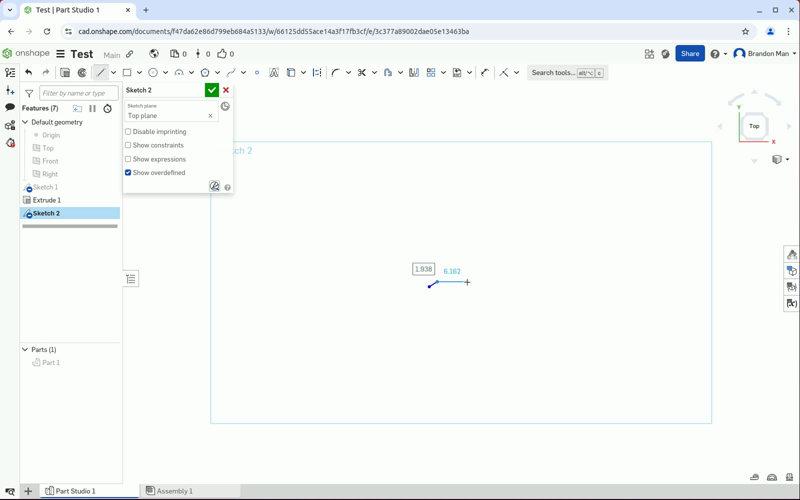
mouse_move(429, 277)
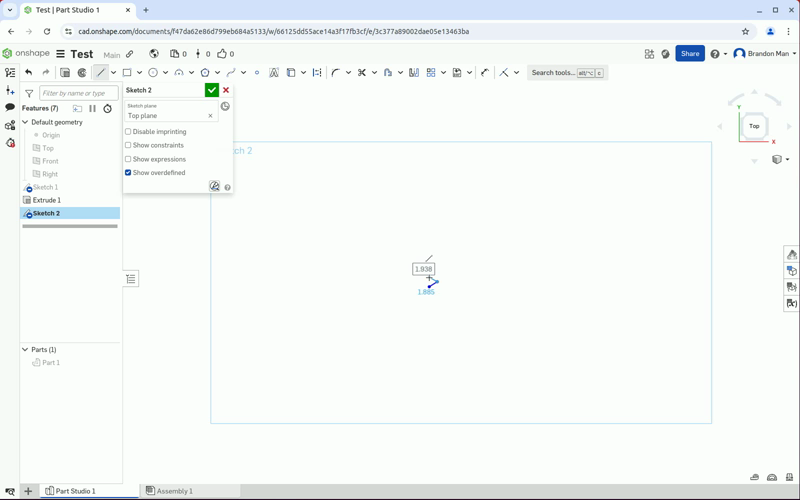
click(429, 277)
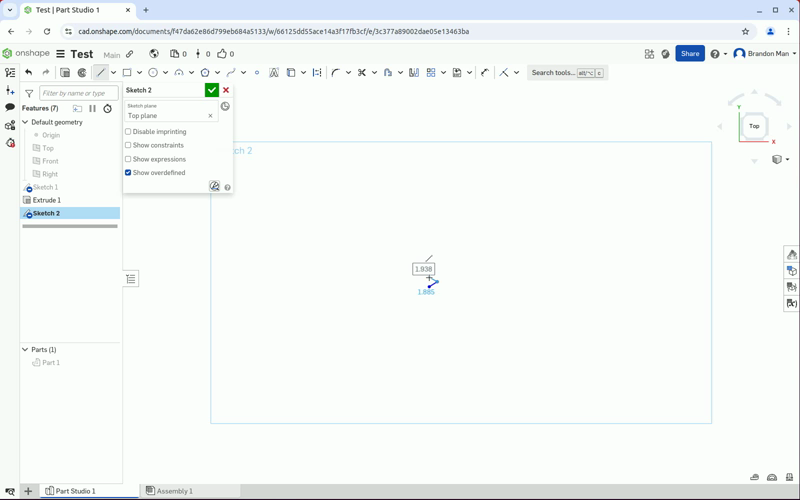
key_up(shift)
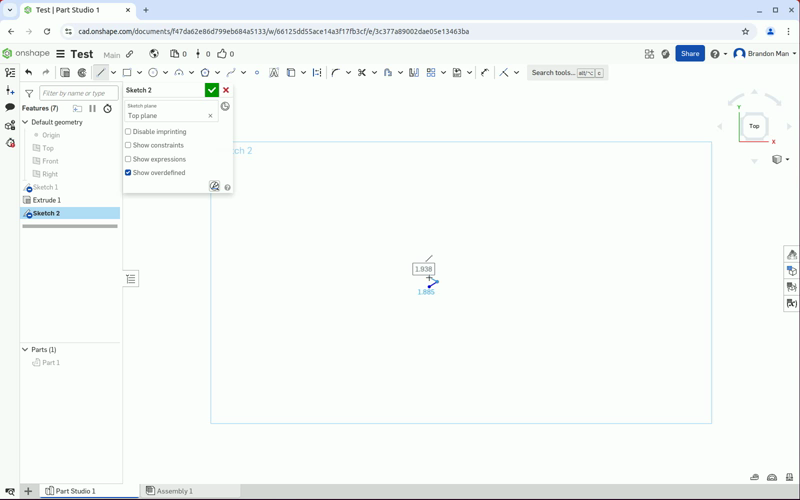
mouse_move(459, 277)
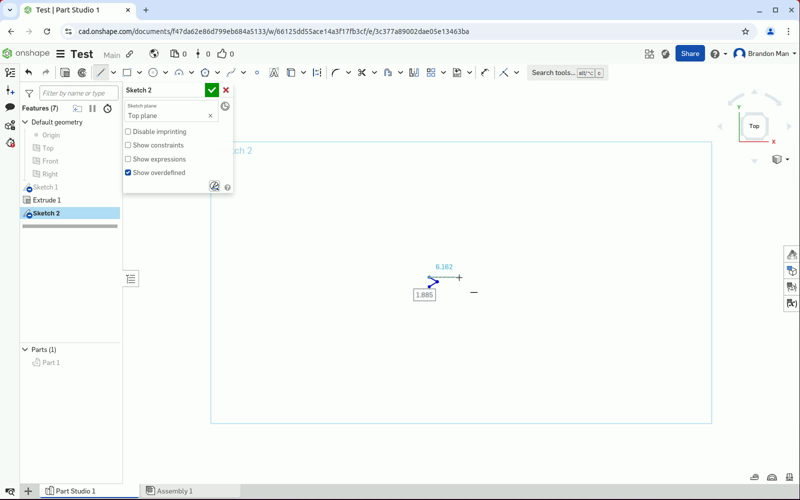
key_down(shift)
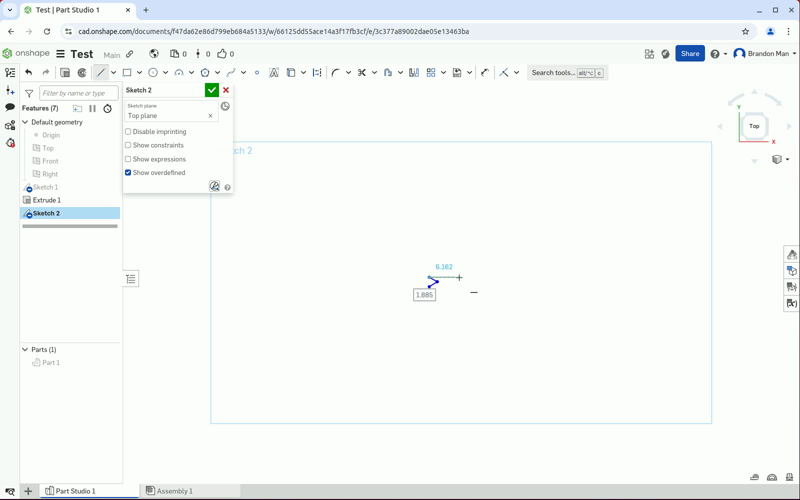
mouse_move(429, 286)
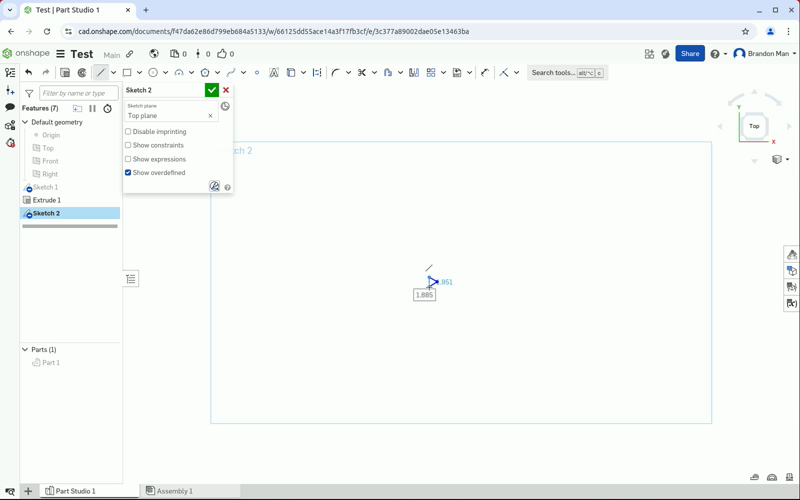
key_up(shift)
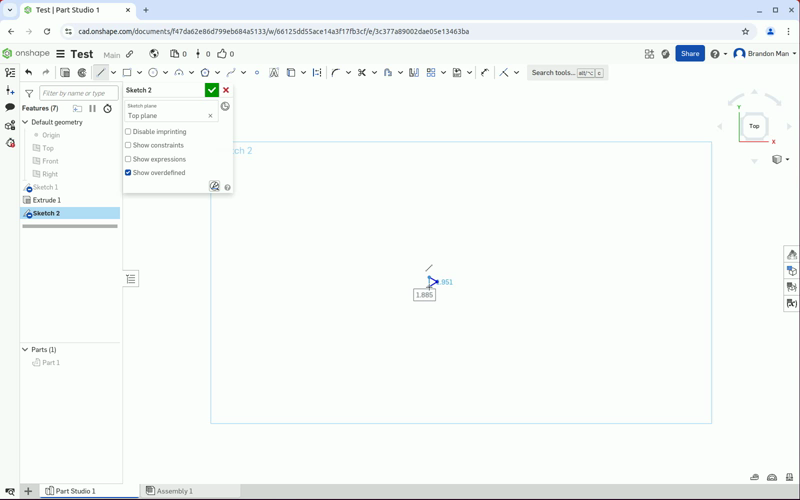
click(429, 286)
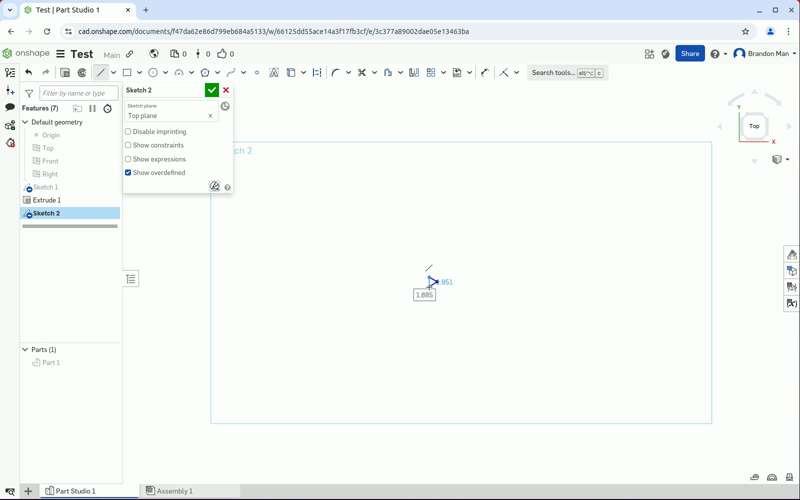
key(esc)
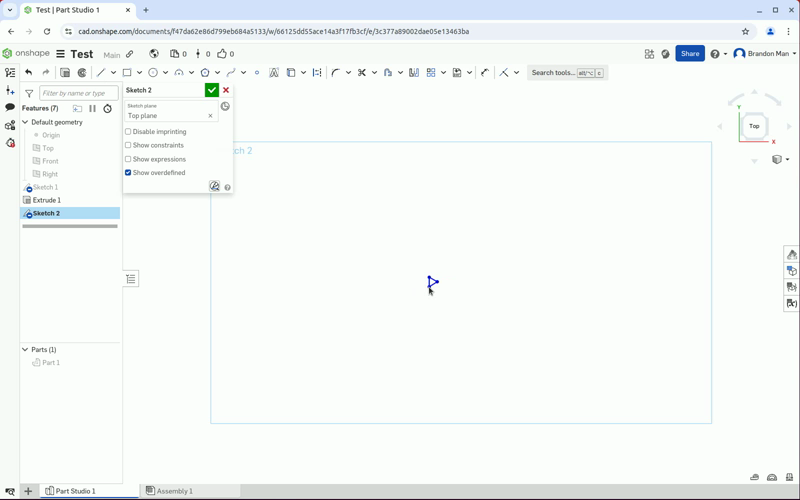
mouse_move(430, 284)
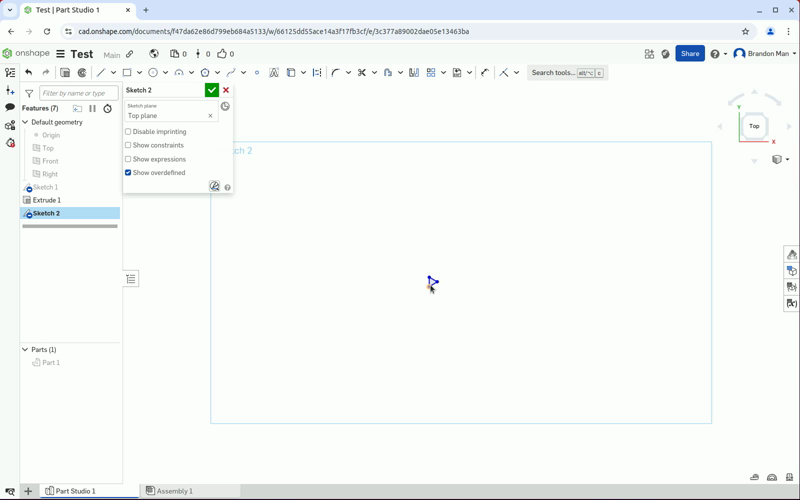
scroll(6)
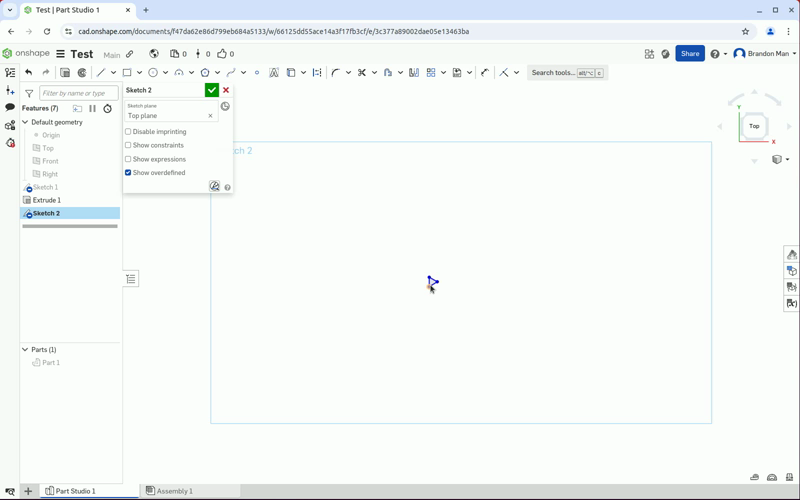
scroll(6)
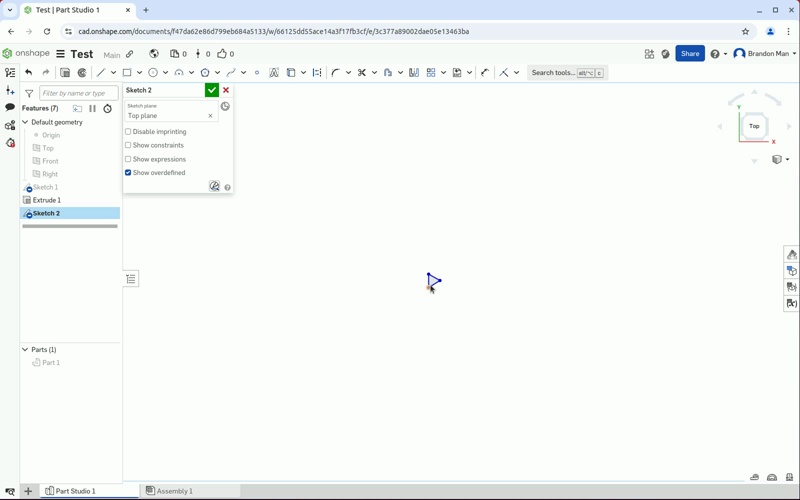
scroll(6)
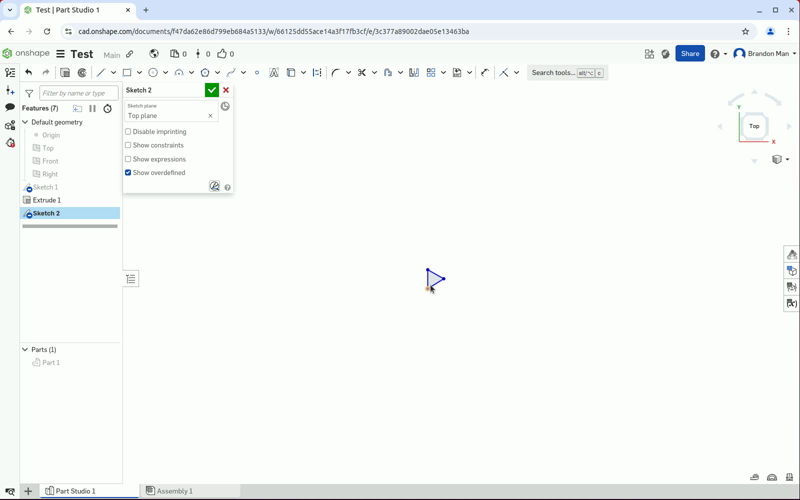
scroll(6)
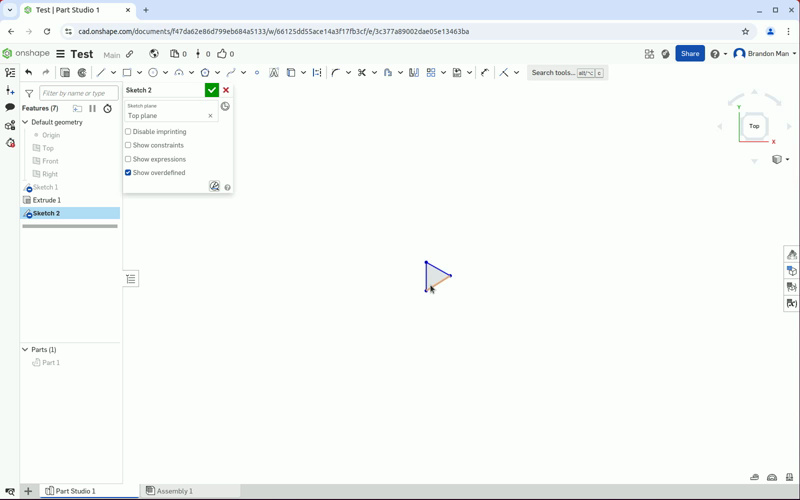
scroll(6)
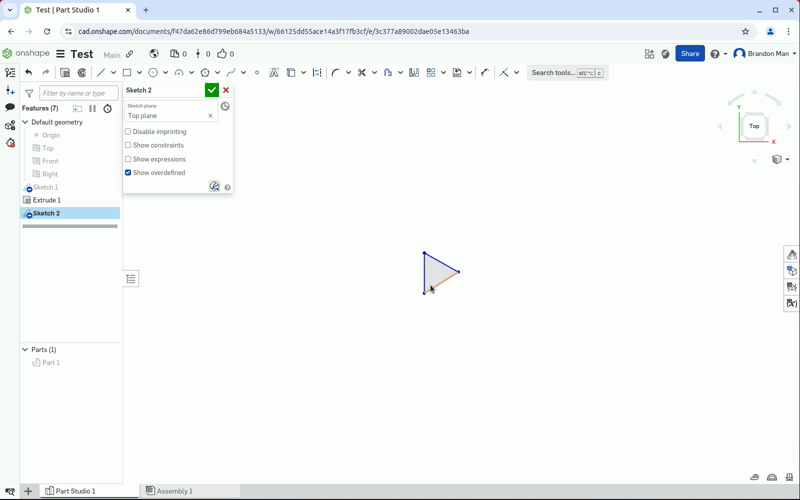
scroll(6)
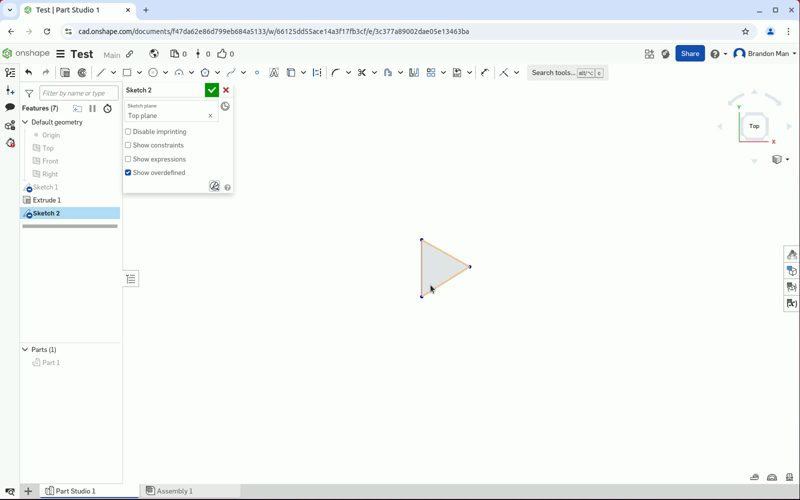
scroll(6)
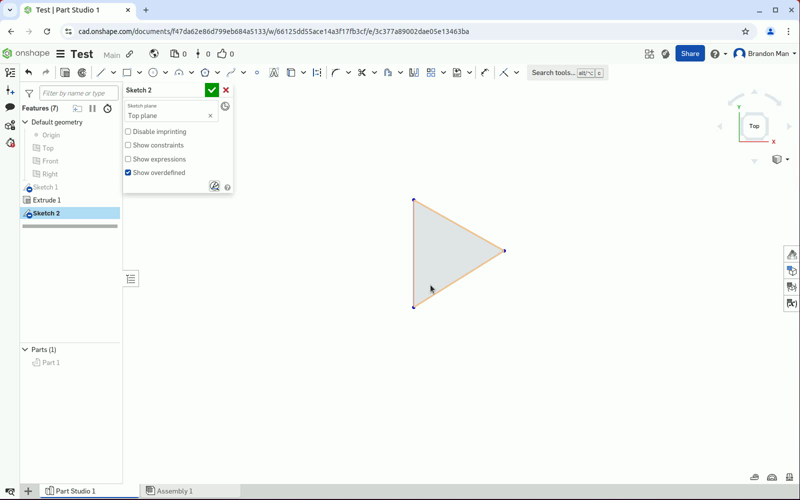
click(430, 284)
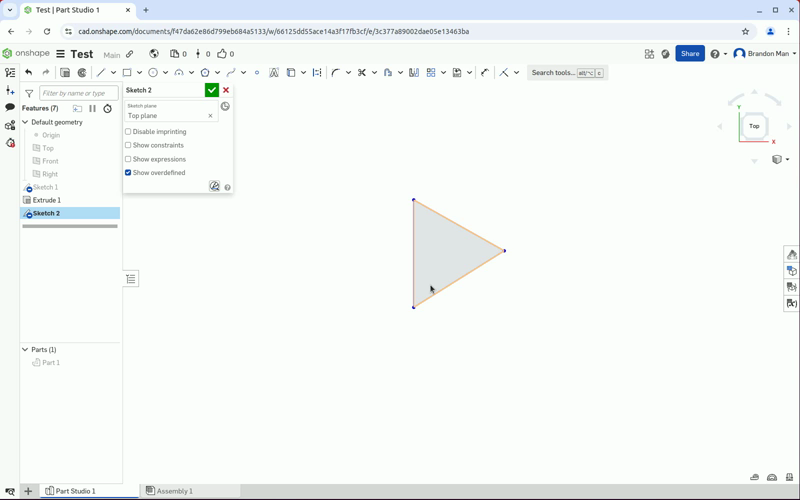
scroll(-6)
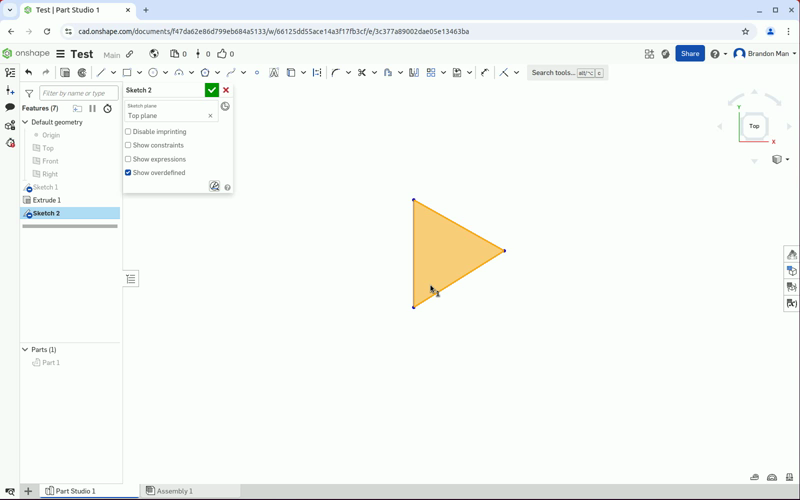
scroll(-6)
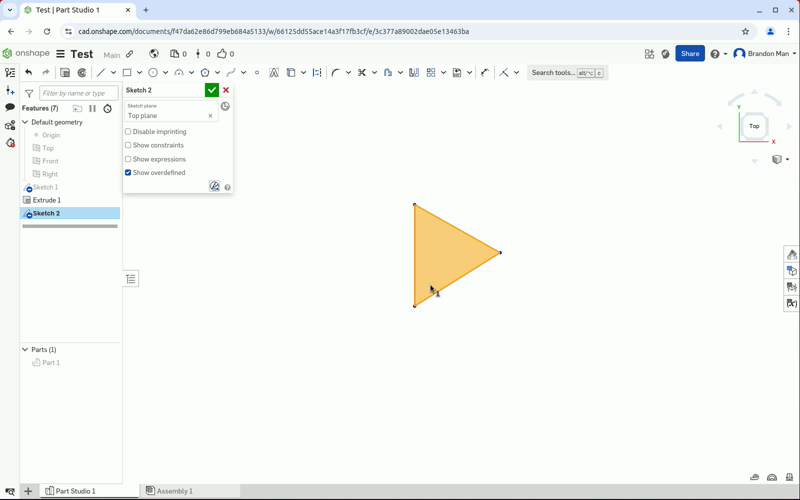
scroll(-6)
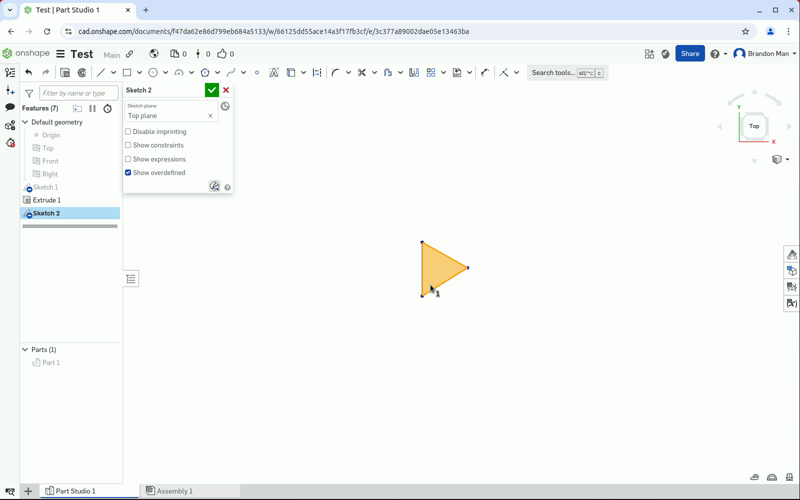
scroll(-6)
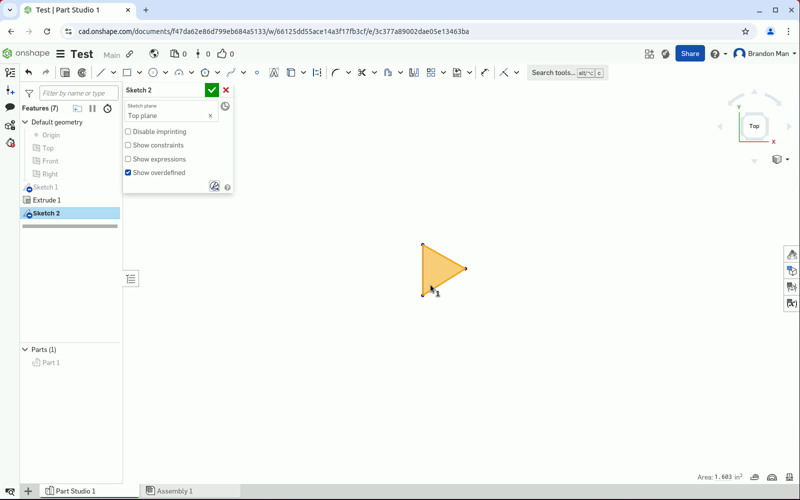
scroll(-6)
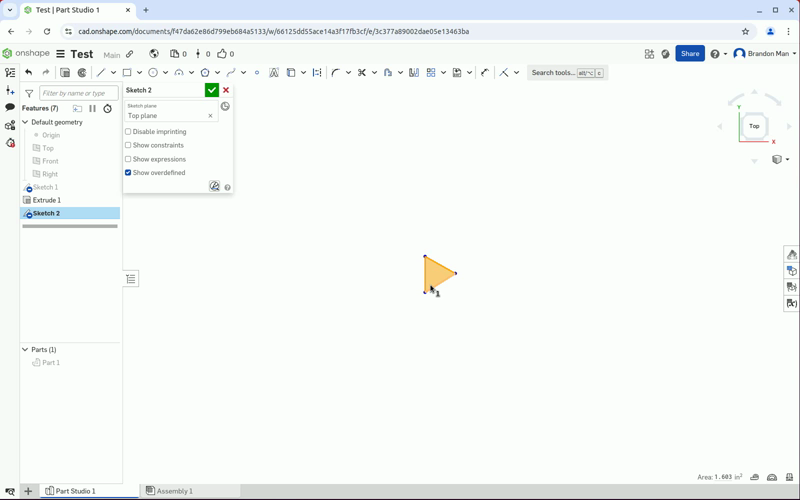
scroll(-6)
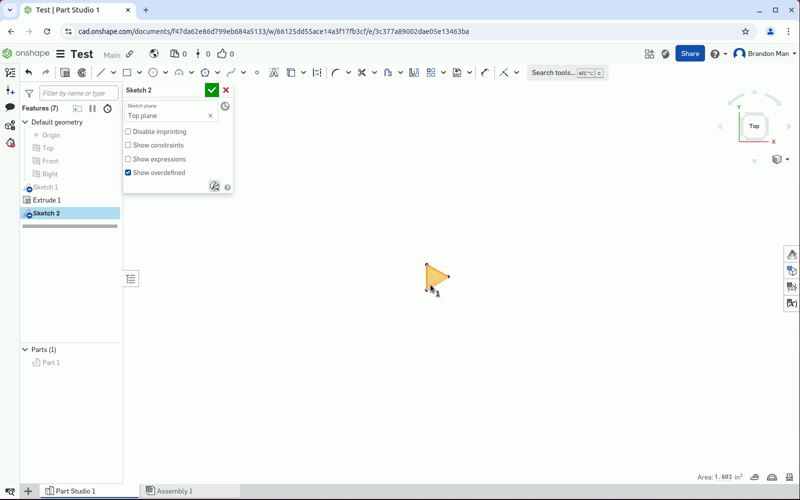
scroll(-6)
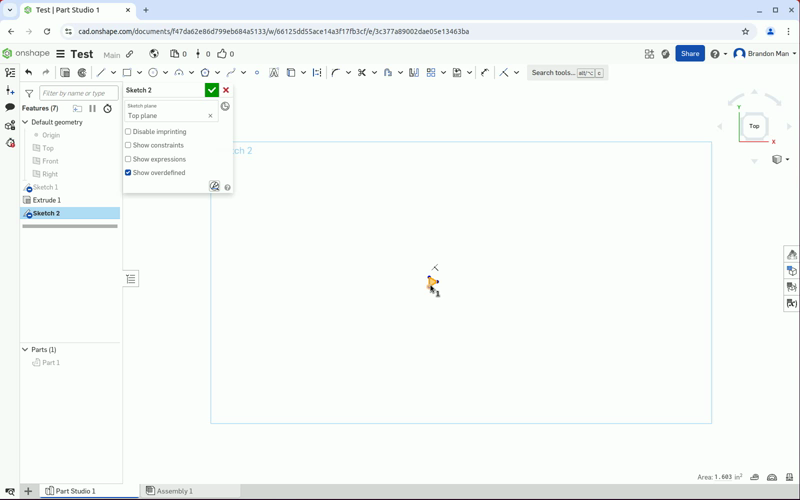
mouse_move(73, 352)
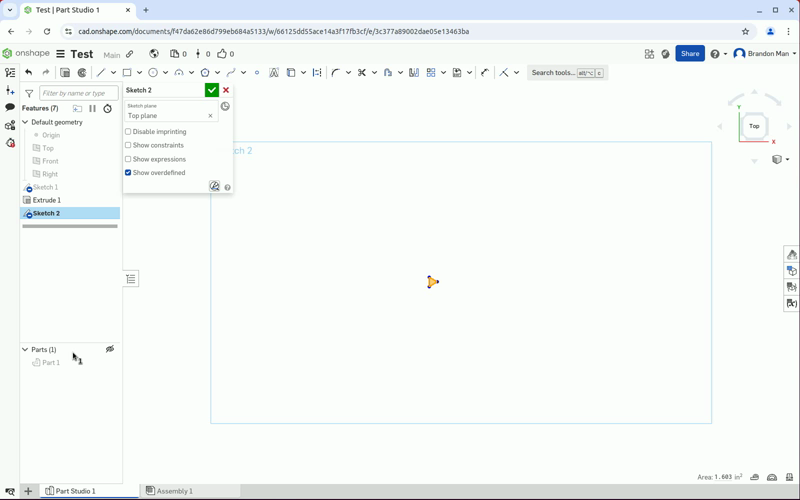
key(shift+y)
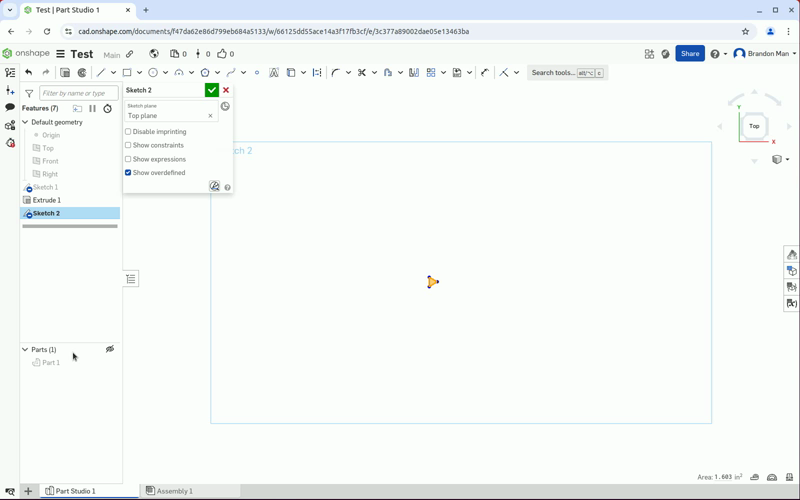
key(shift+e)
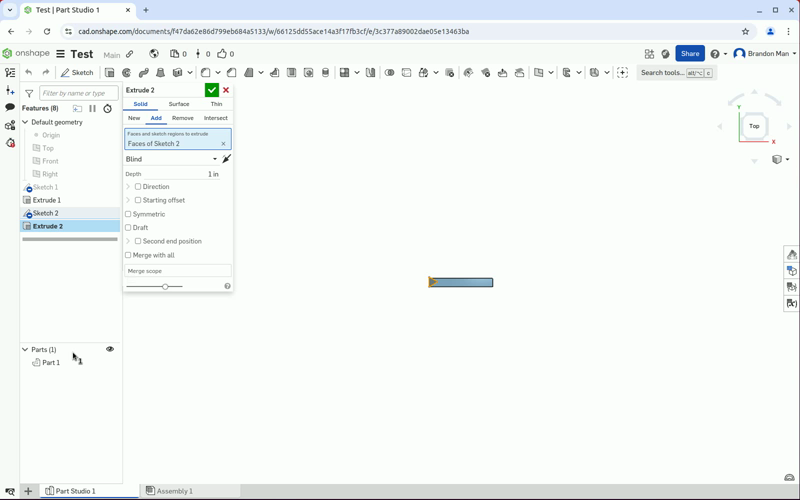
mouse_move(143, 106)
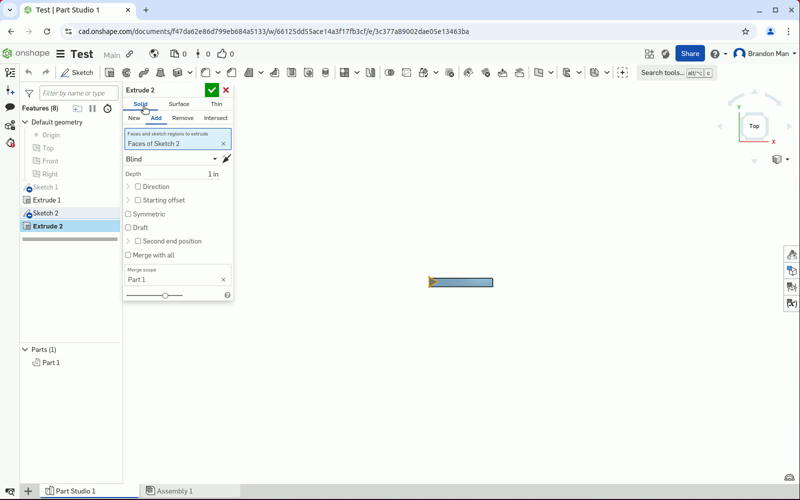
click(143, 106)
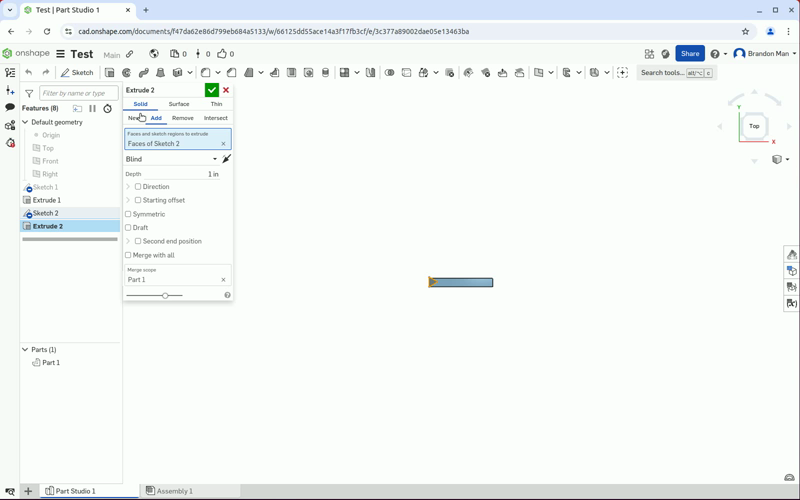
mouse_move(137, 120)
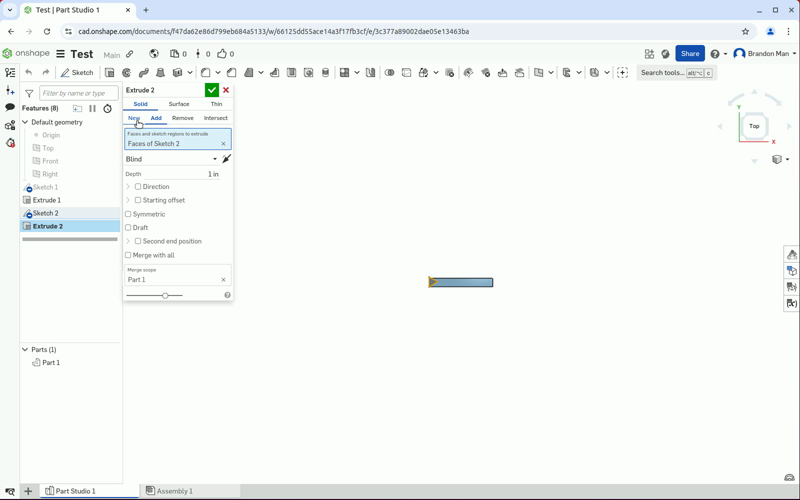
click(137, 120)
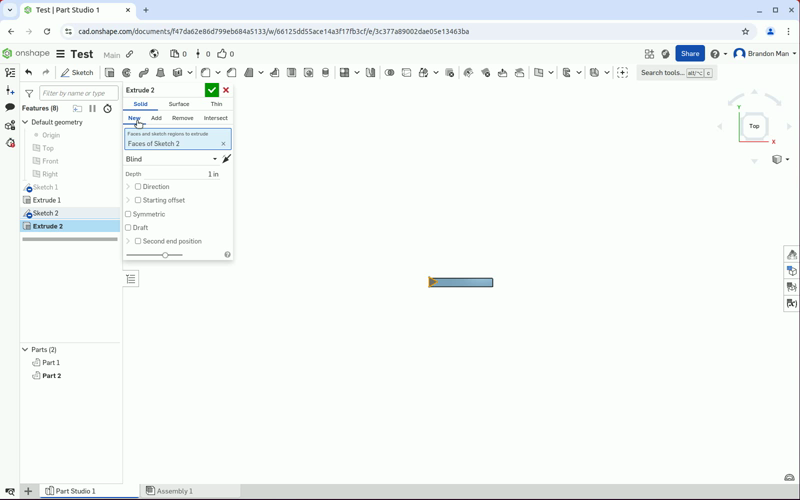
key(tab, 4)
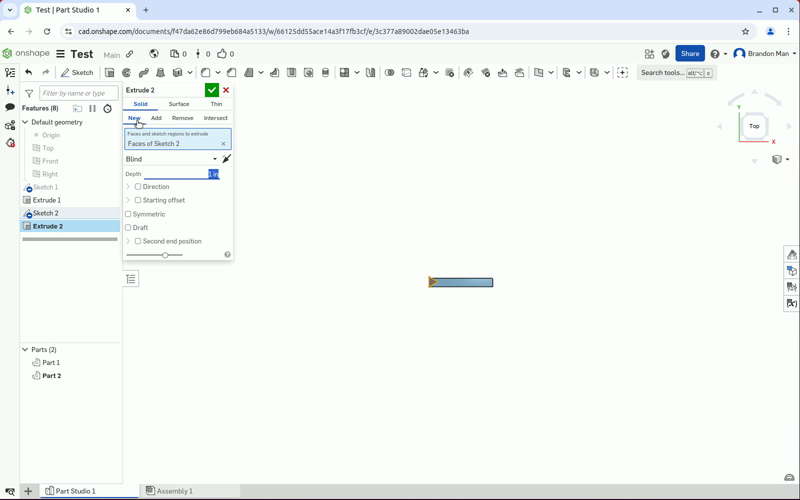
text(23.108)
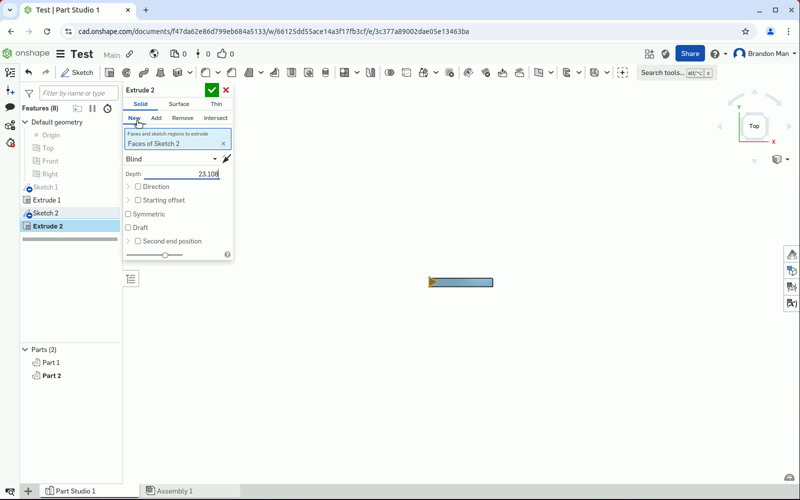
key(enter)
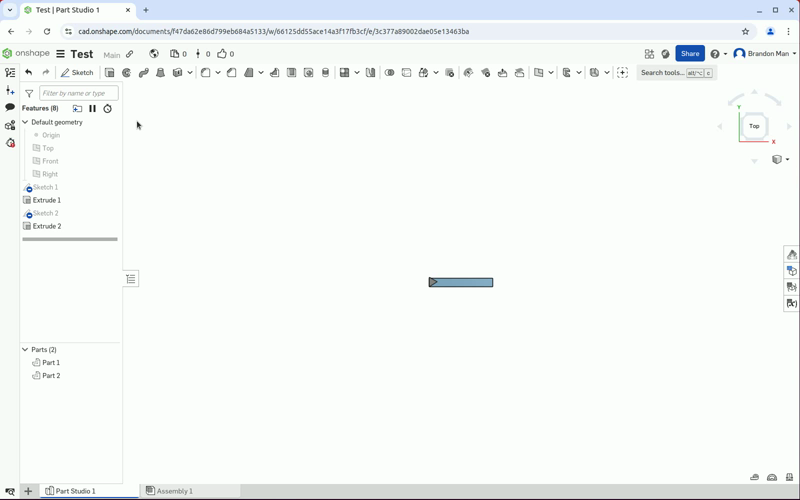
key(shift+h)
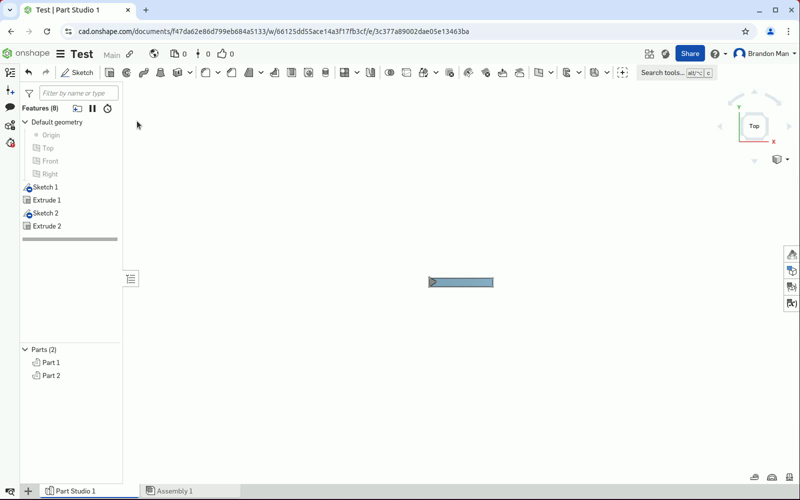
key(shift+h)
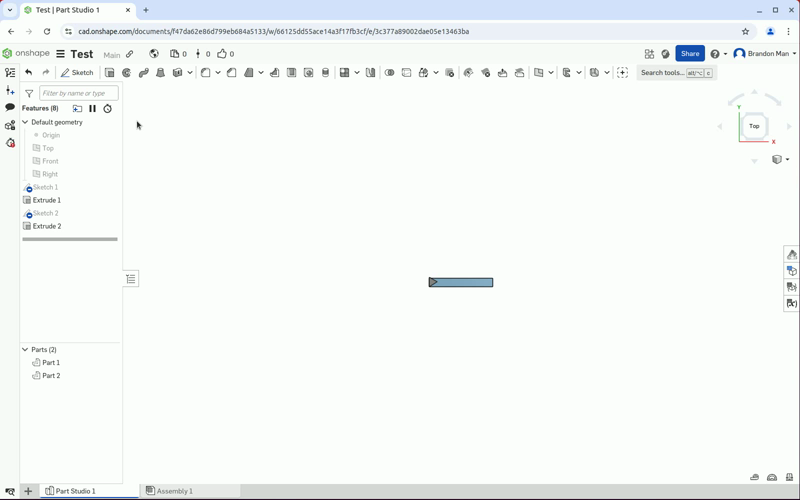
mouse_move(73, 189)
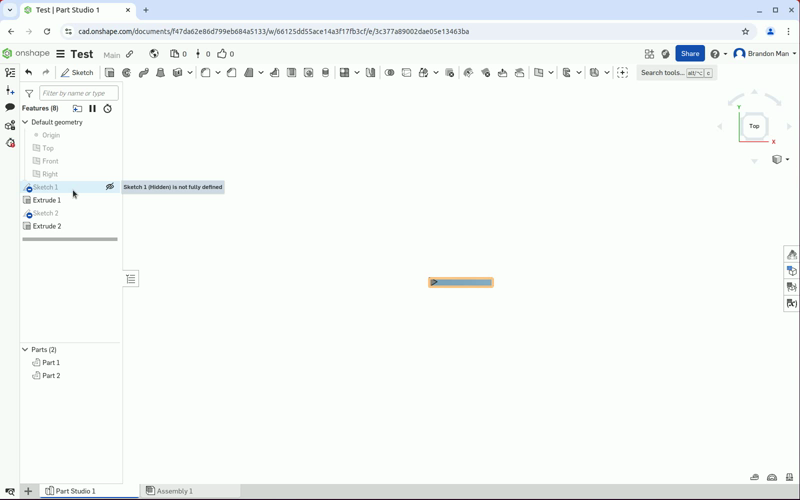
click(73, 189)
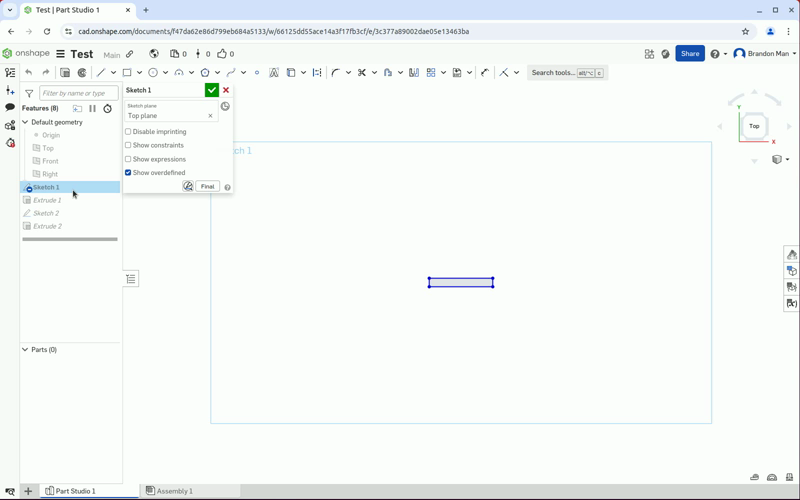
mouse_move(229, 92)
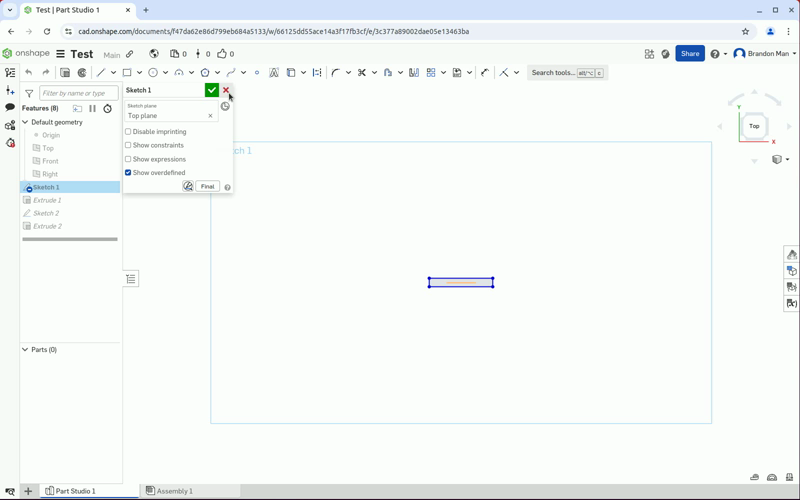
click(229, 92)
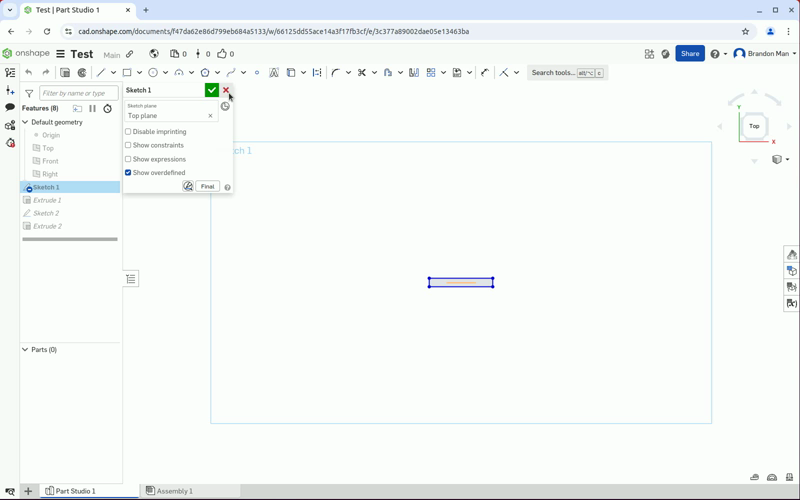
key(shift+s)
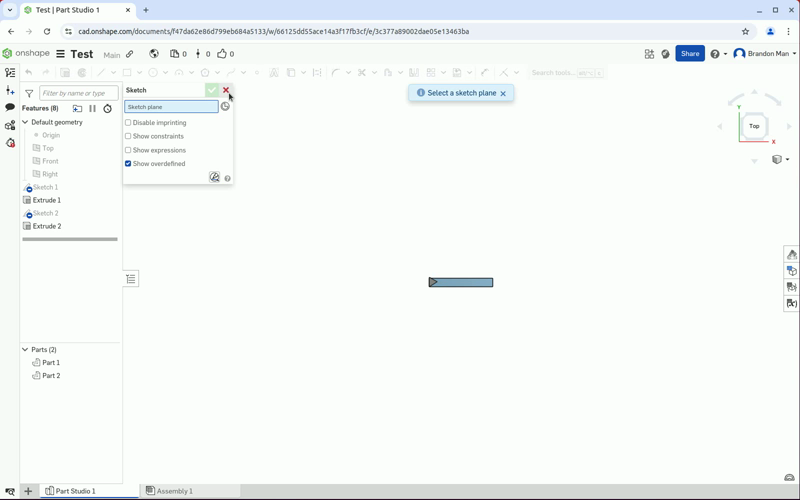
mouse_move(73, 150)
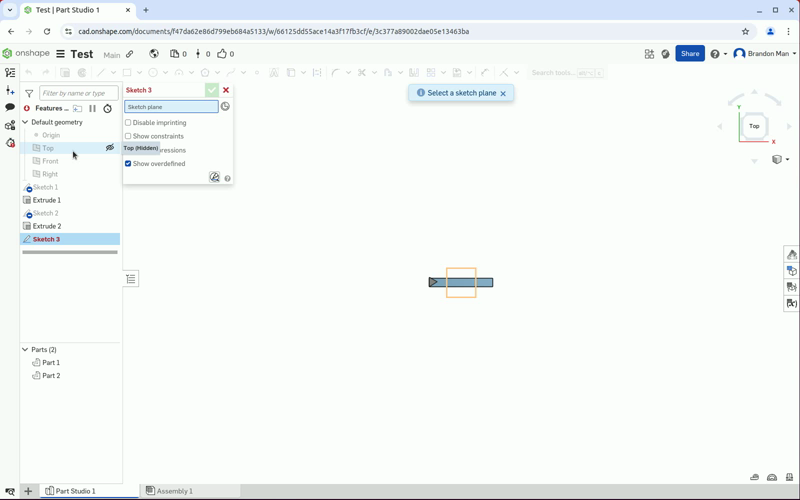
click(73, 150)
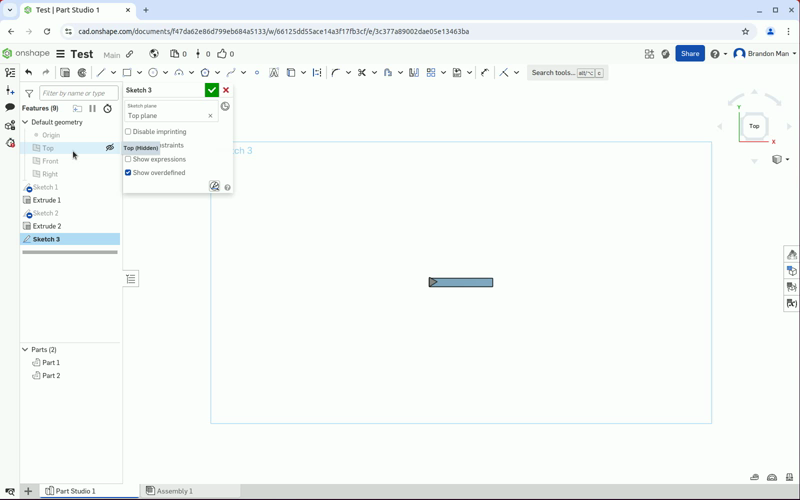
mouse_move(73, 352)
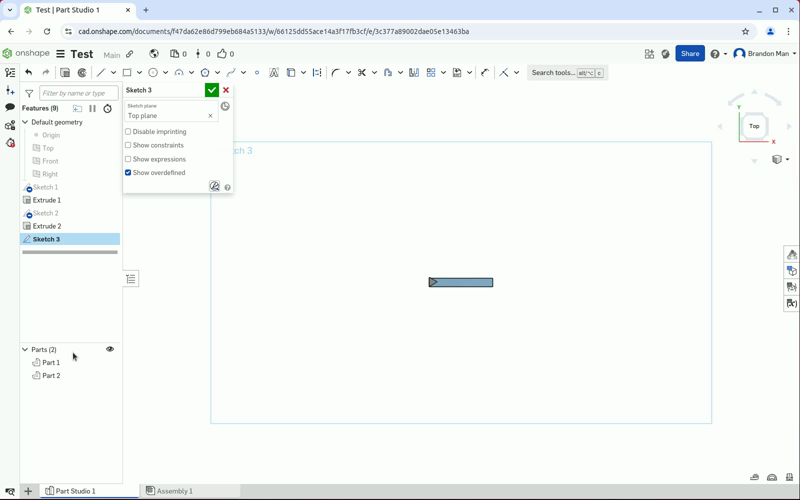
key(y)
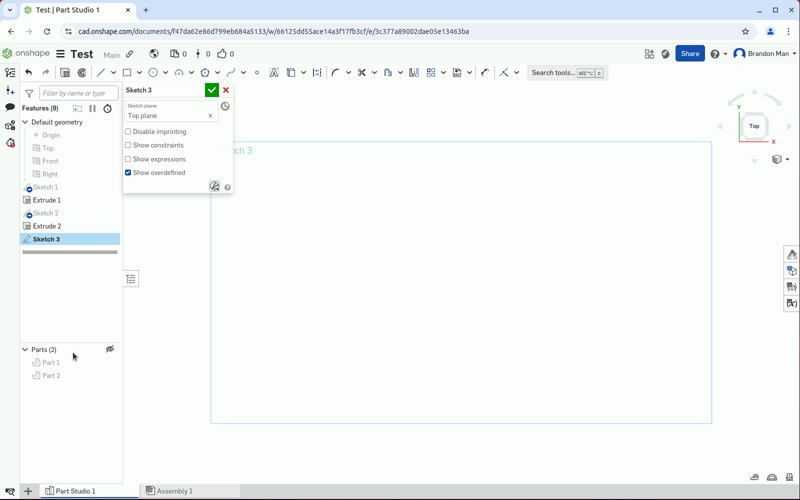
key(l)
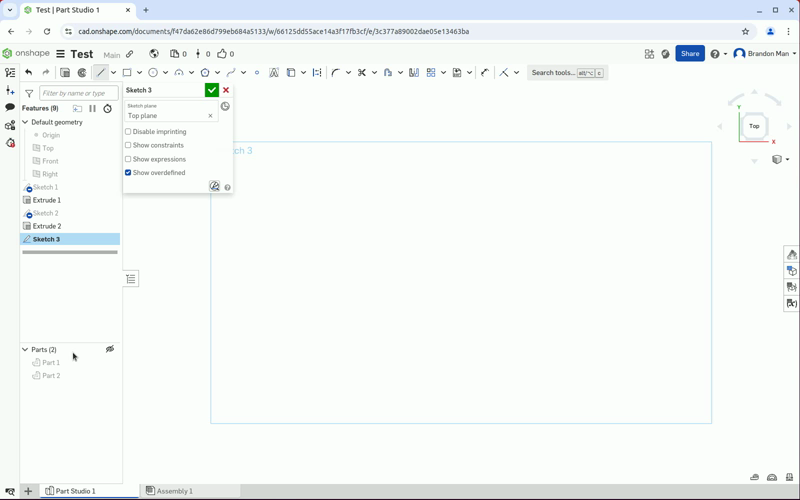
key_down(shift)
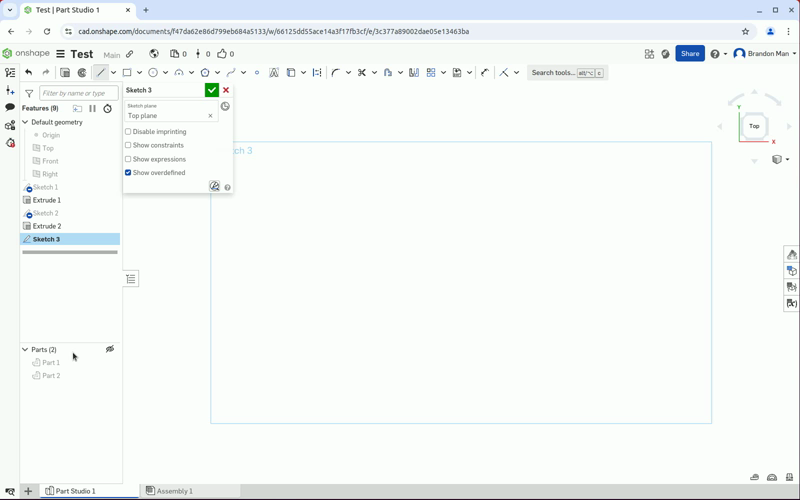
mouse_move(485, 286)
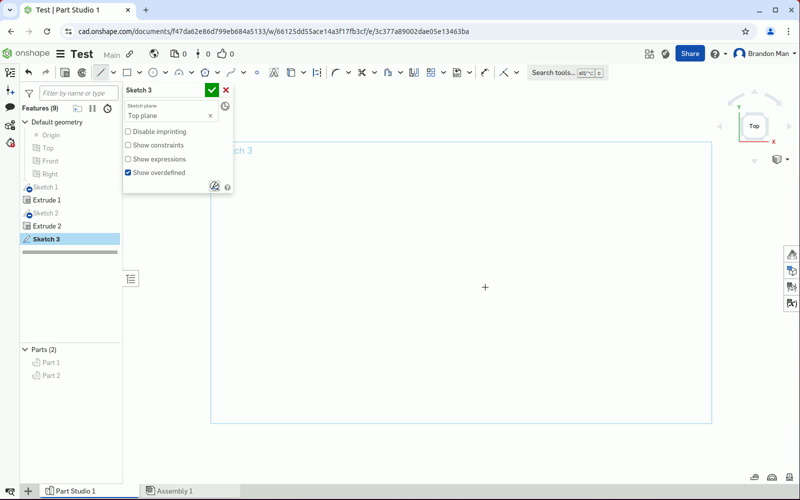
click(485, 286)
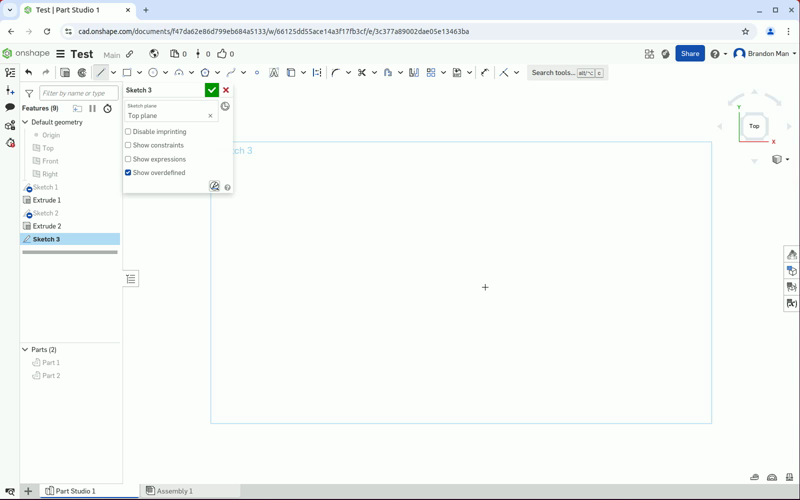
key_up(shift)
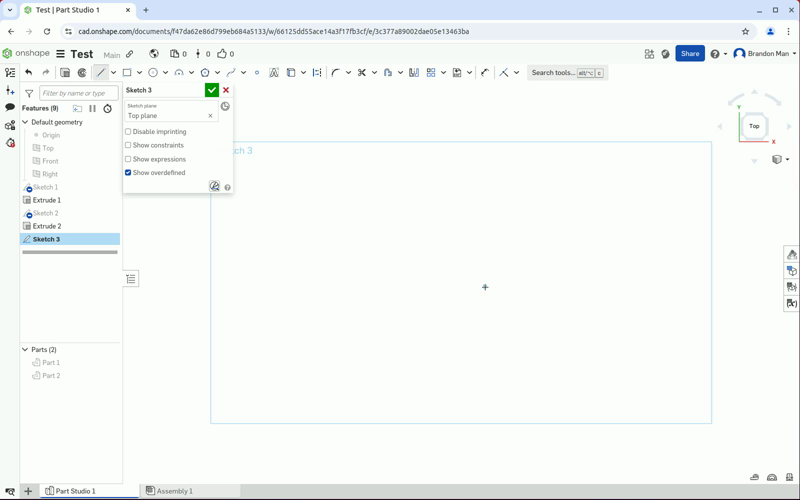
key_down(shift)
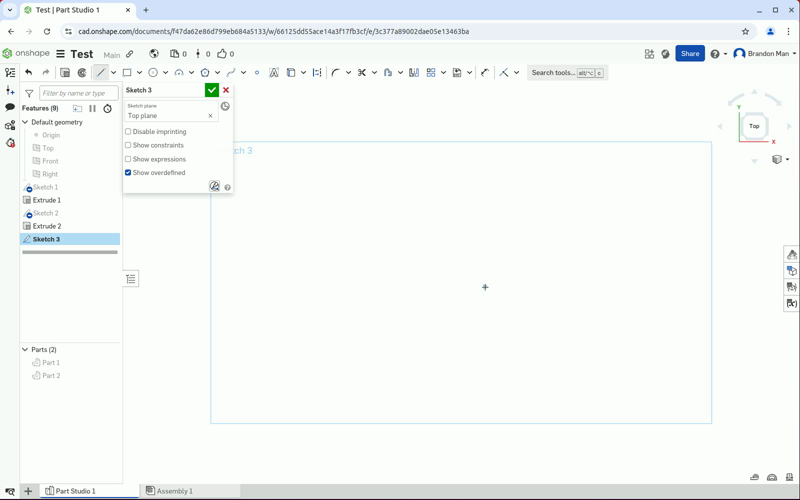
mouse_move(515, 286)
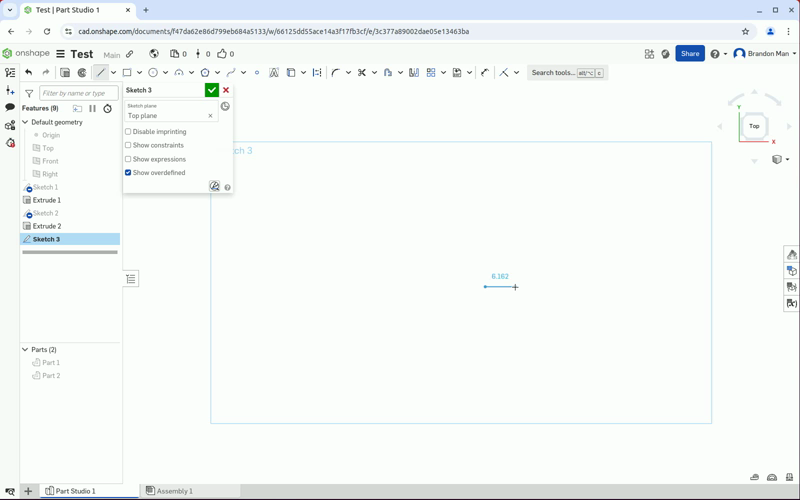
mouse_move(493, 281)
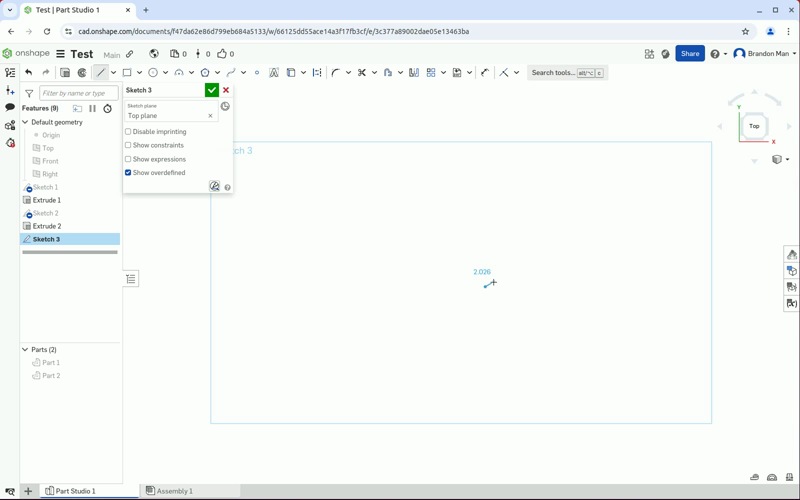
click(493, 281)
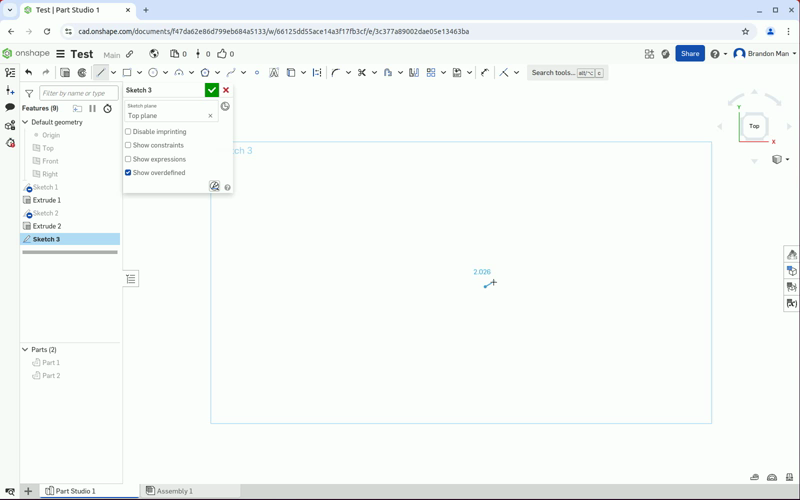
key_up(shift)
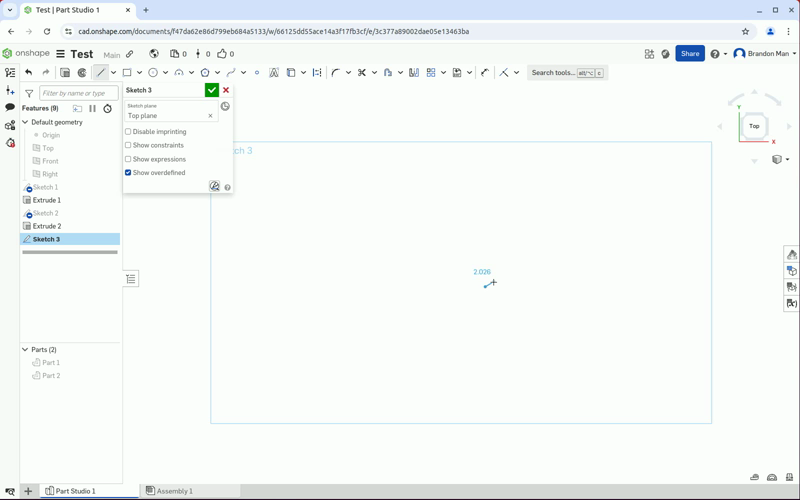
key_down(shift)
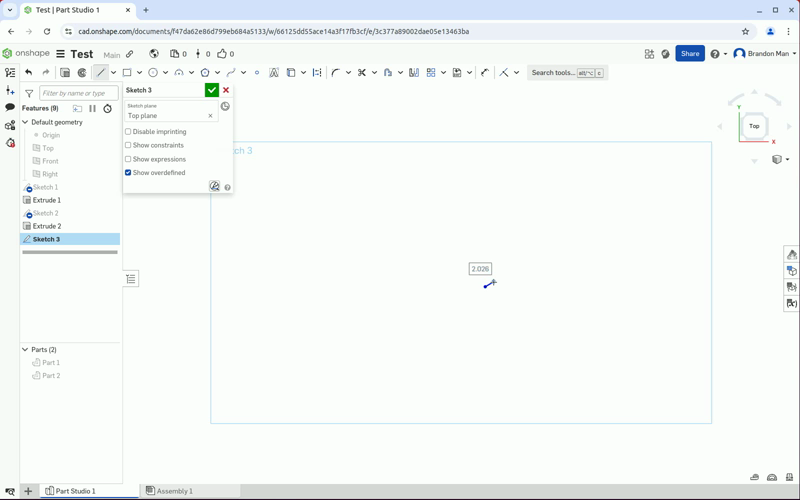
mouse_move(523, 281)
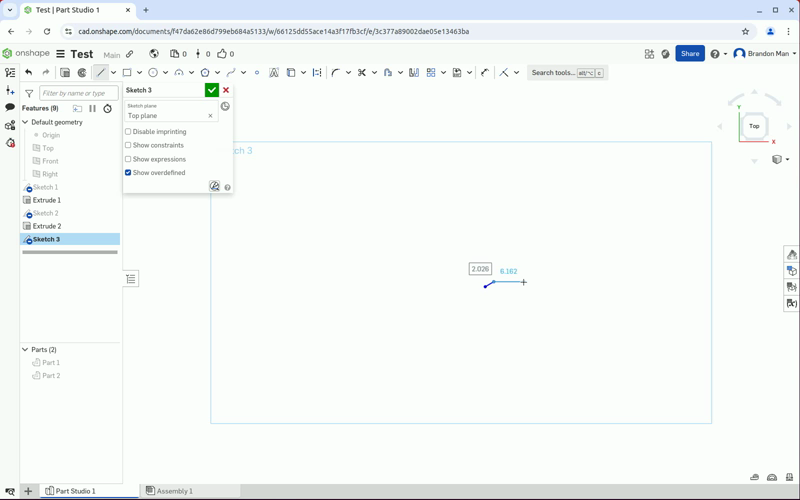
mouse_move(485, 277)
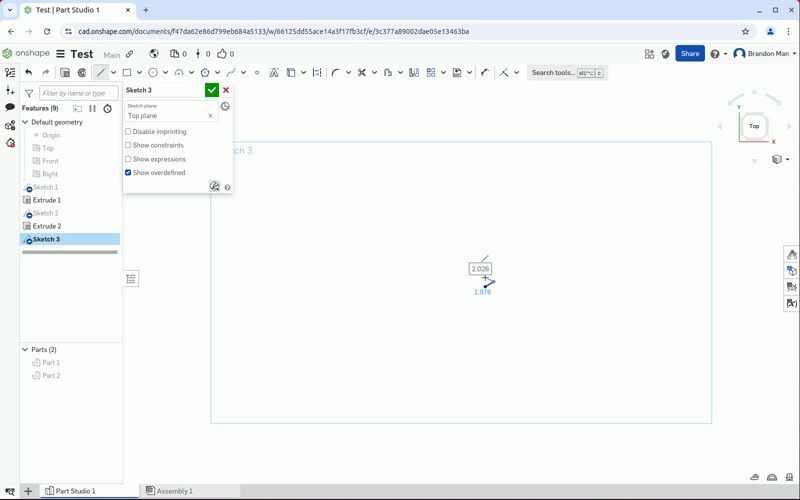
click(485, 277)
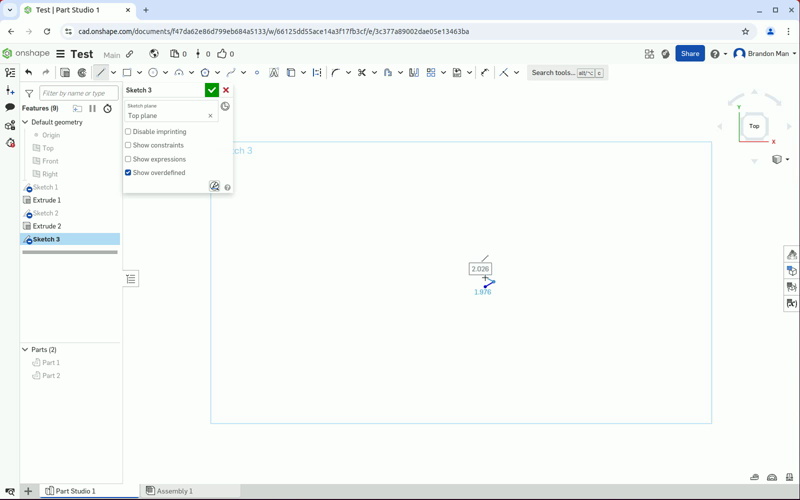
key_up(shift)
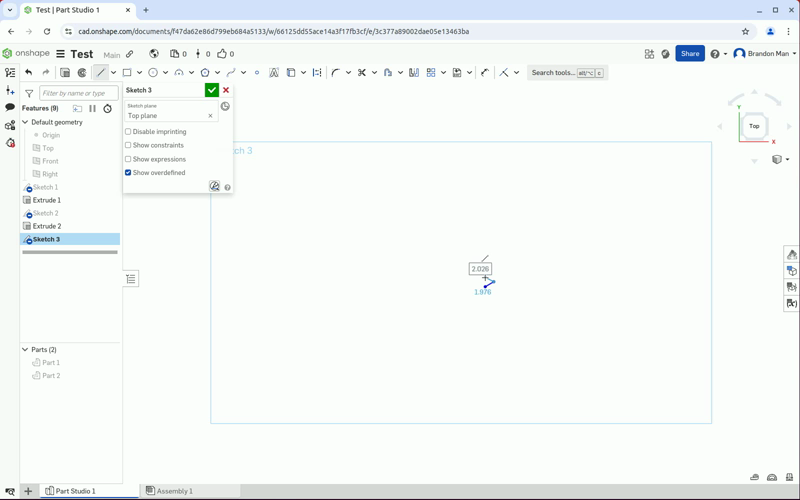
mouse_move(515, 277)
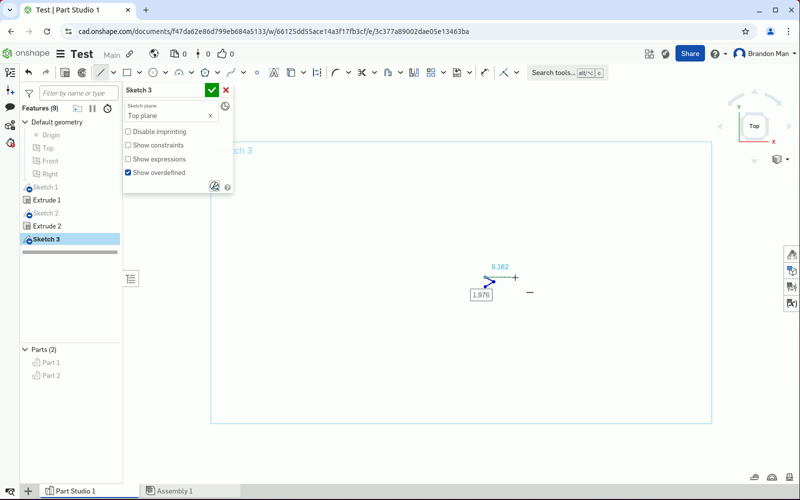
key_down(shift)
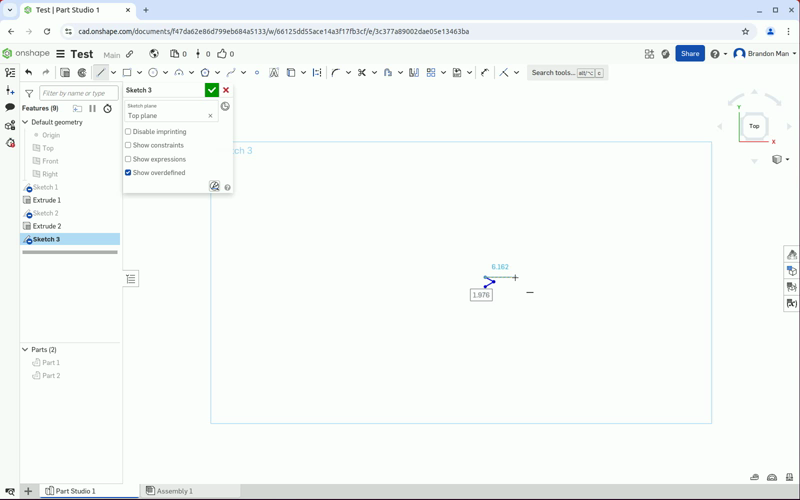
mouse_move(485, 286)
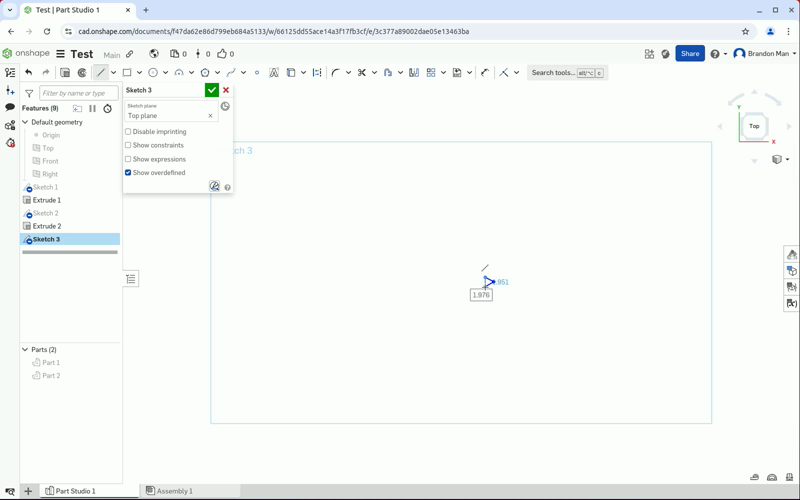
key_up(shift)
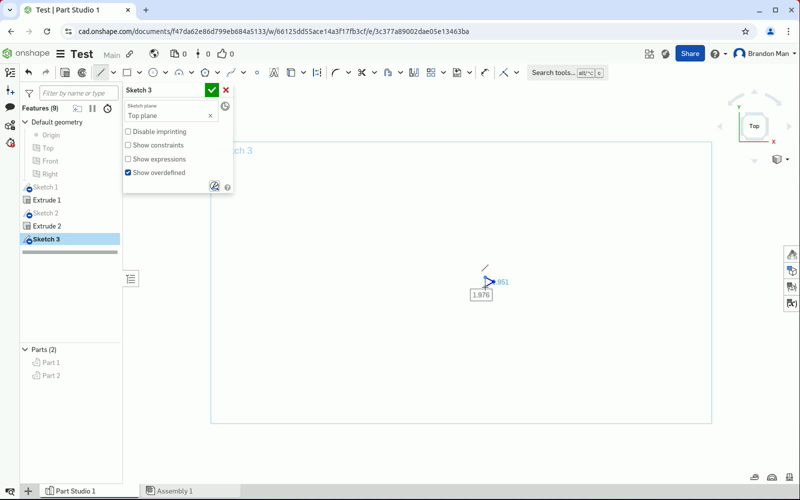
click(485, 286)
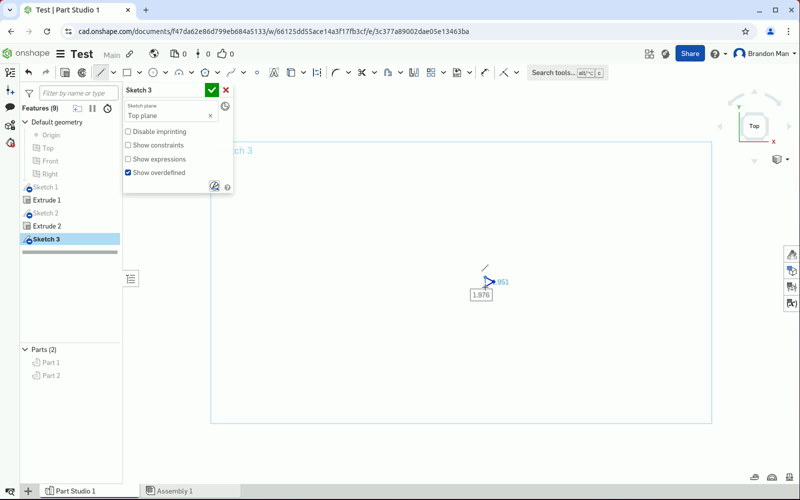
key(esc)
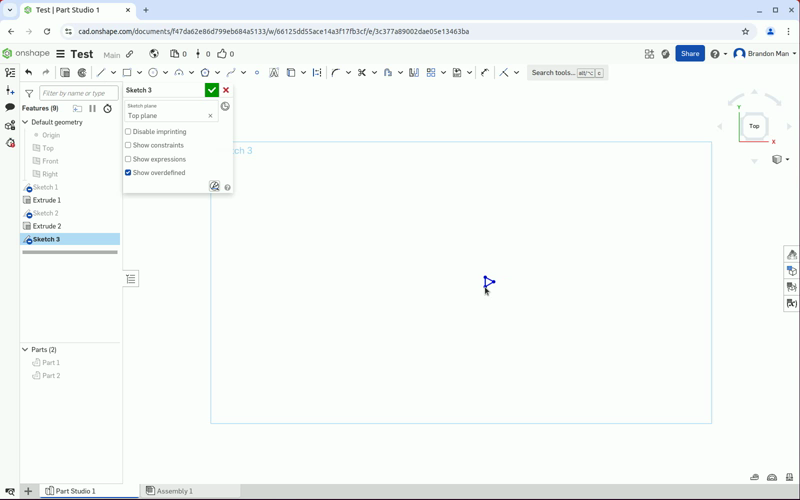
mouse_move(487, 283)
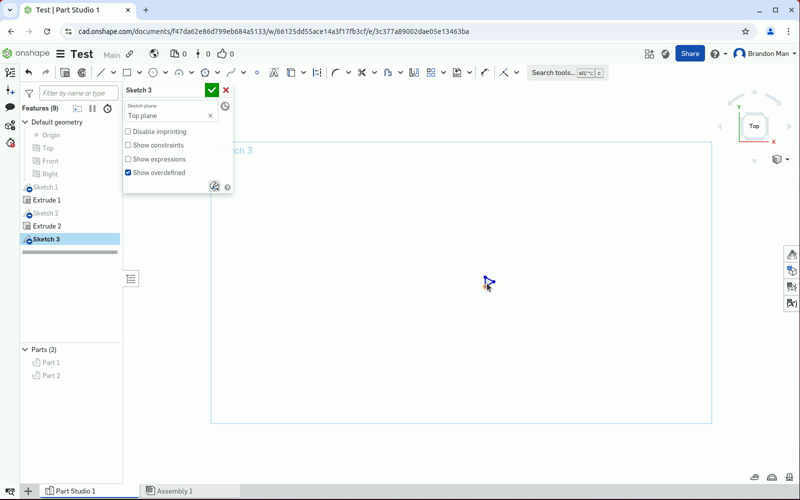
scroll(6)
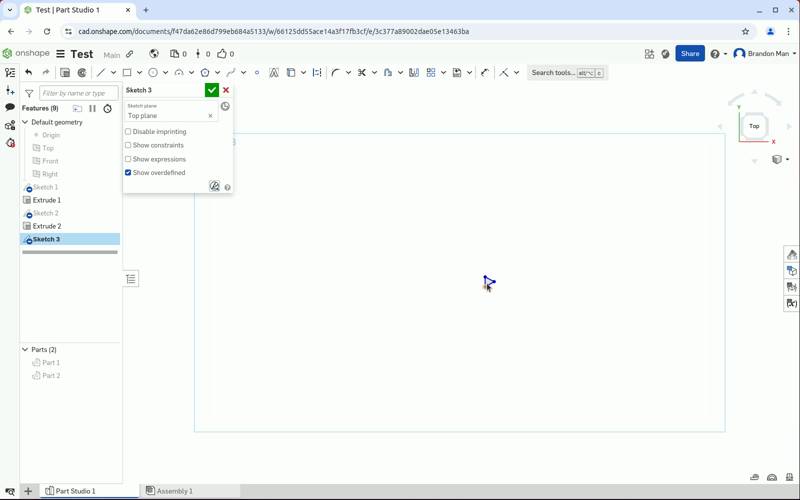
scroll(6)
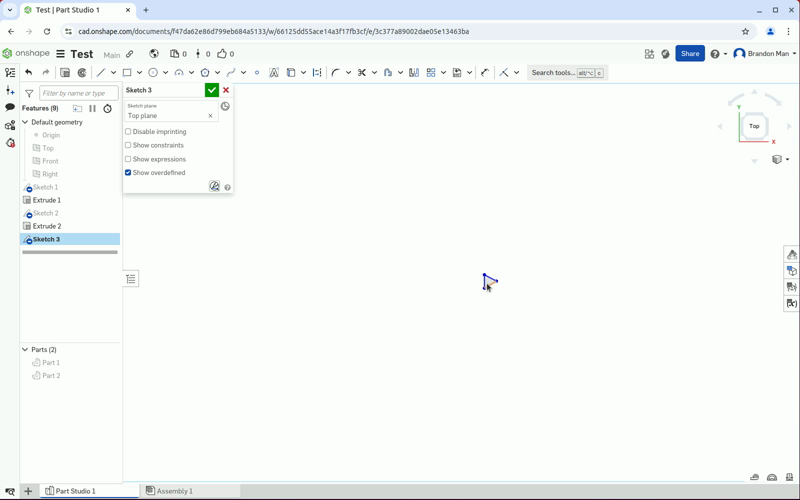
scroll(6)
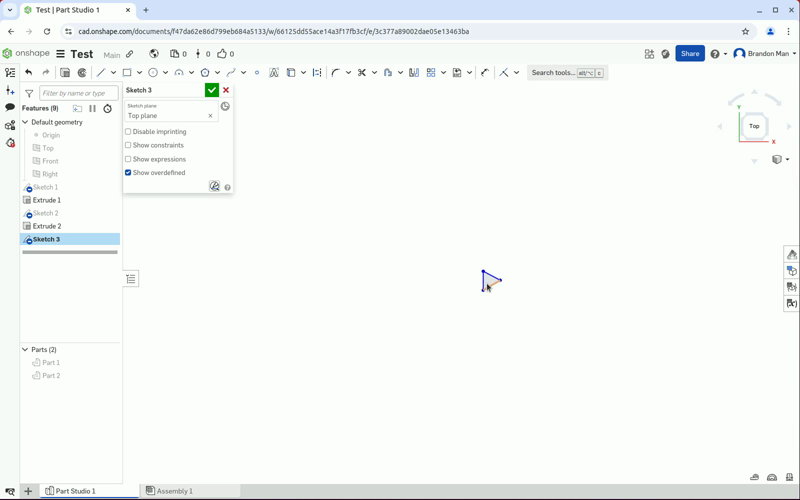
scroll(6)
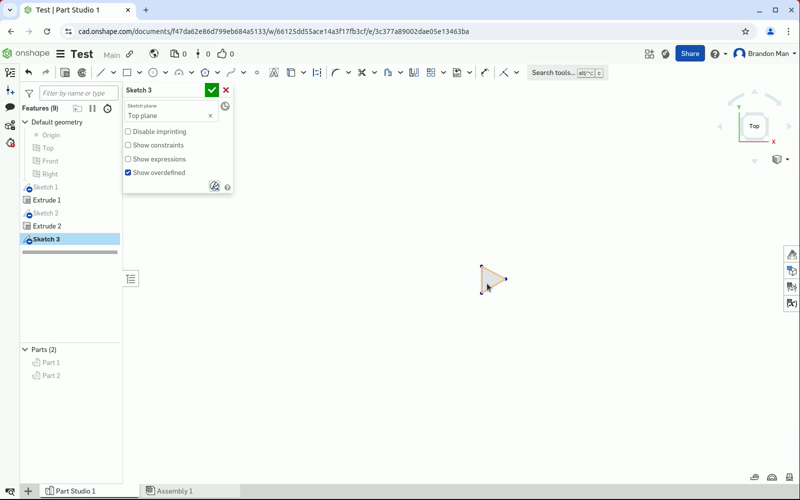
scroll(6)
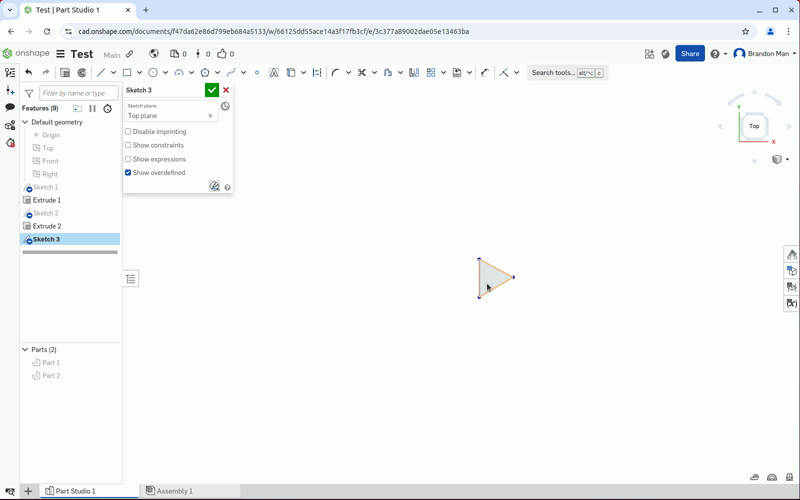
scroll(6)
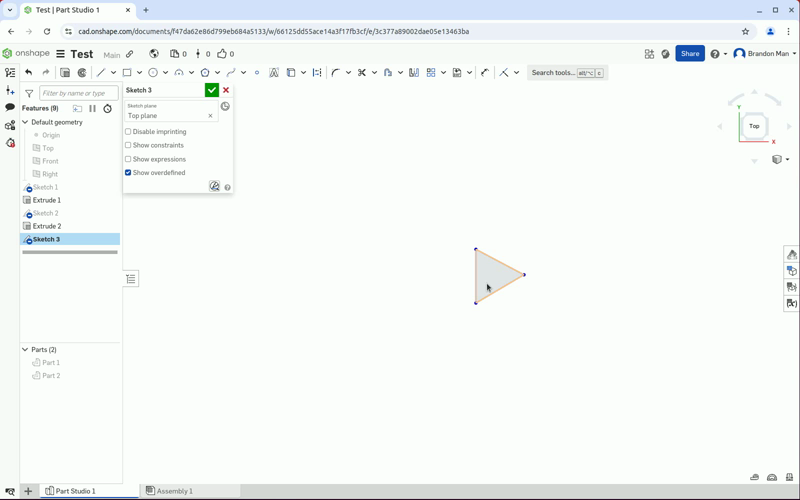
scroll(6)
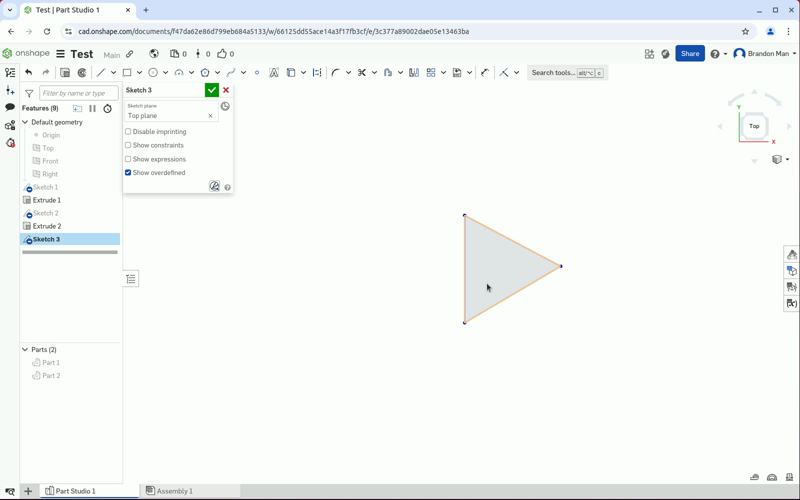
click(487, 283)
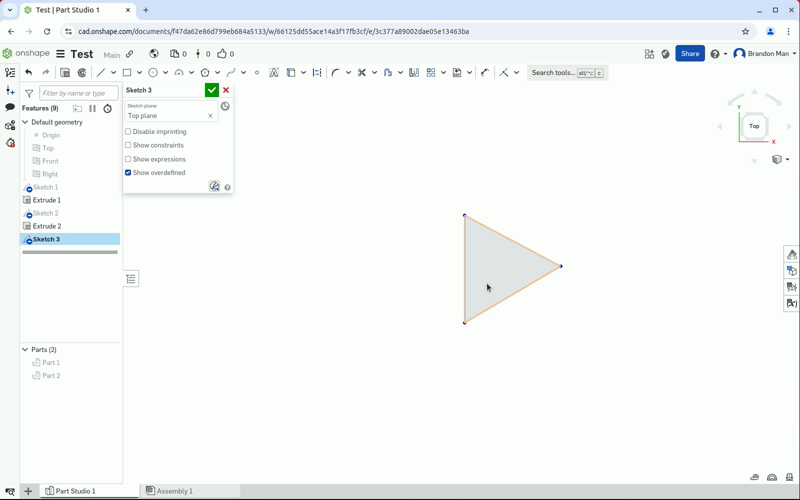
scroll(-6)
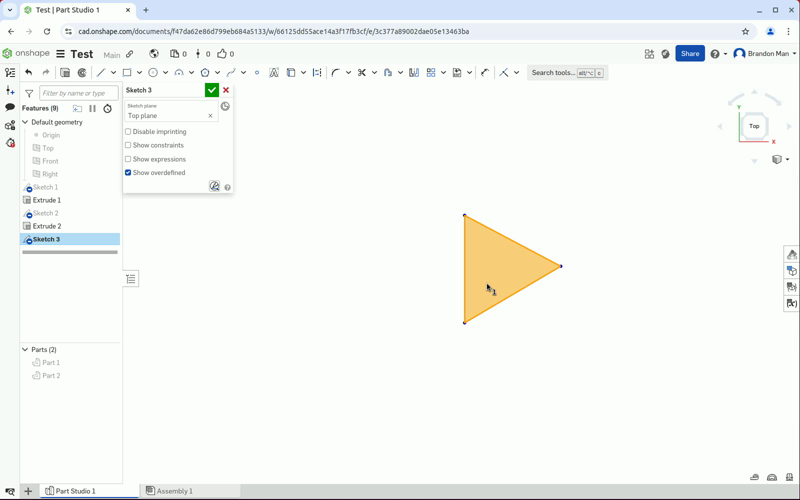
scroll(-6)
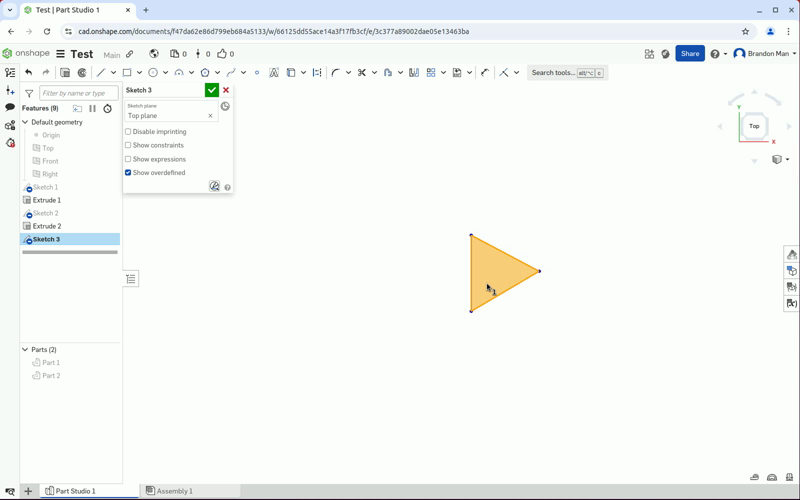
scroll(-6)
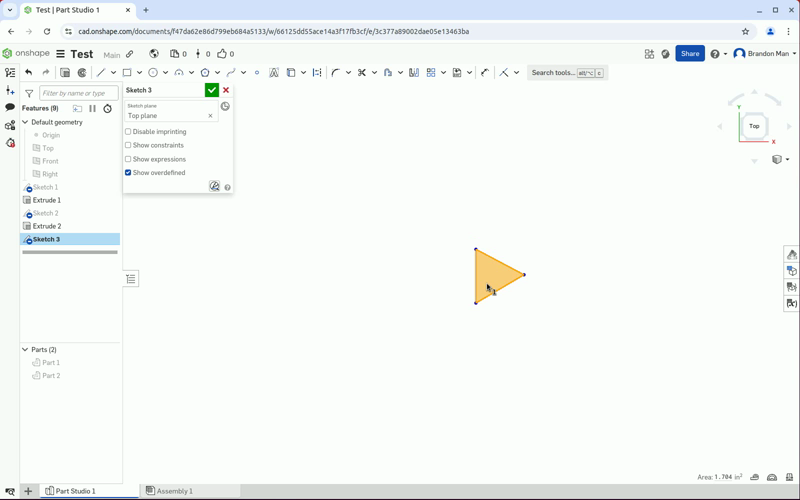
scroll(-6)
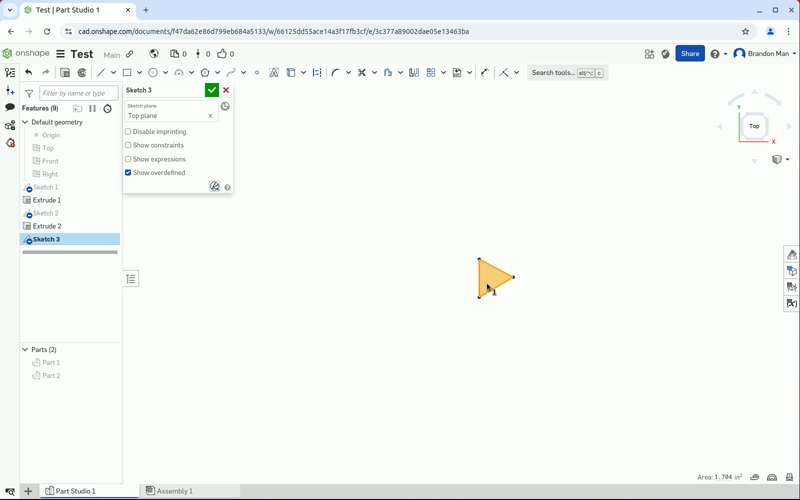
scroll(-6)
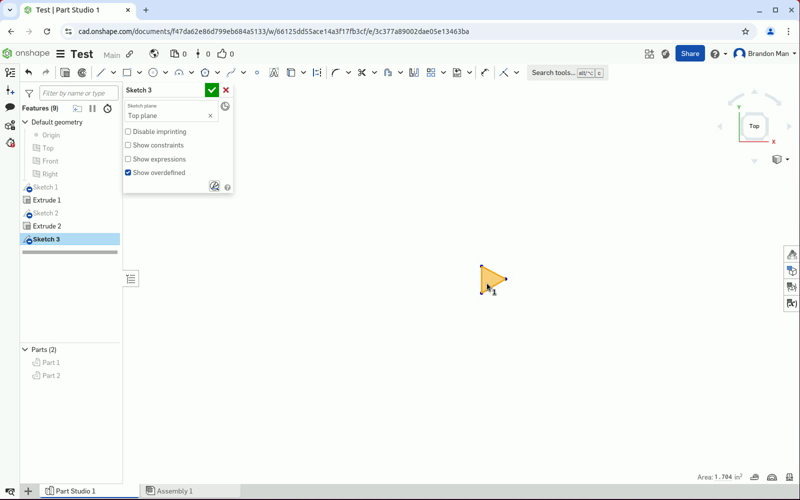
scroll(-6)
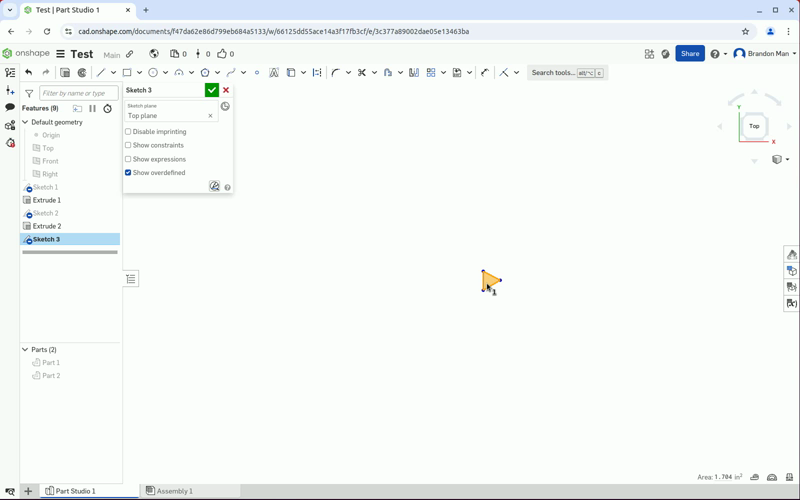
scroll(-6)
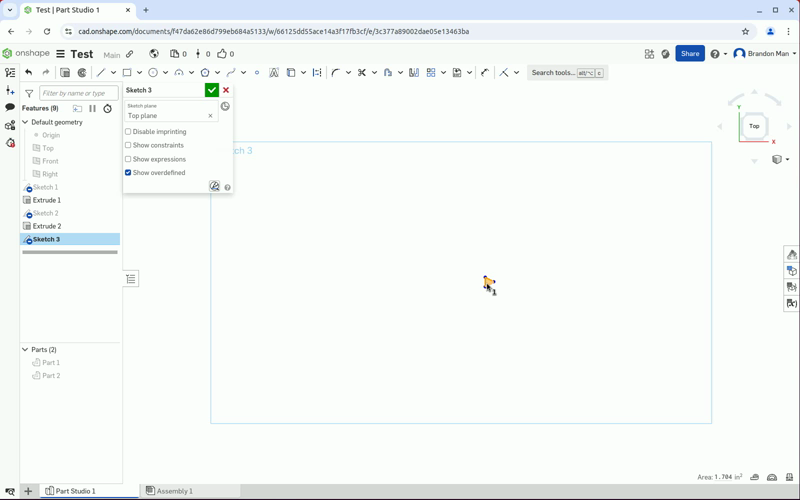
mouse_move(73, 352)
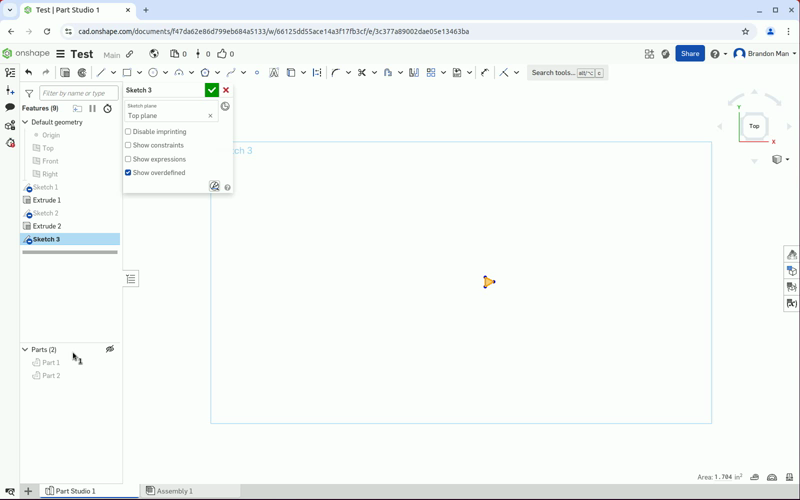
key(shift+y)
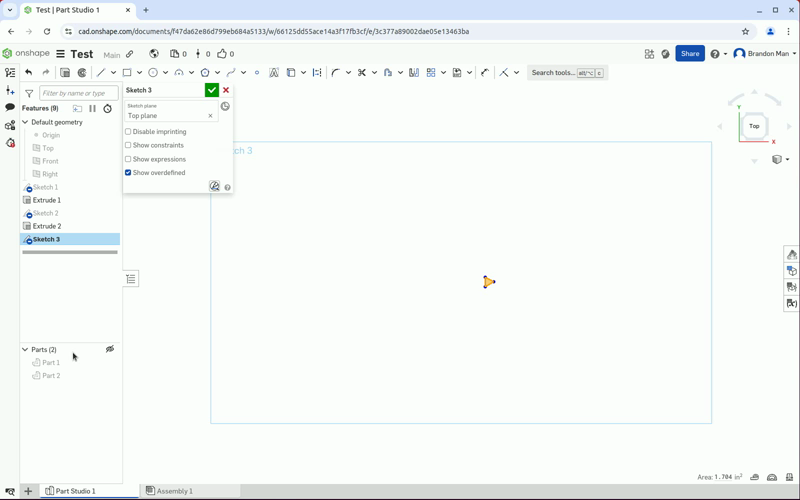
key(shift+e)
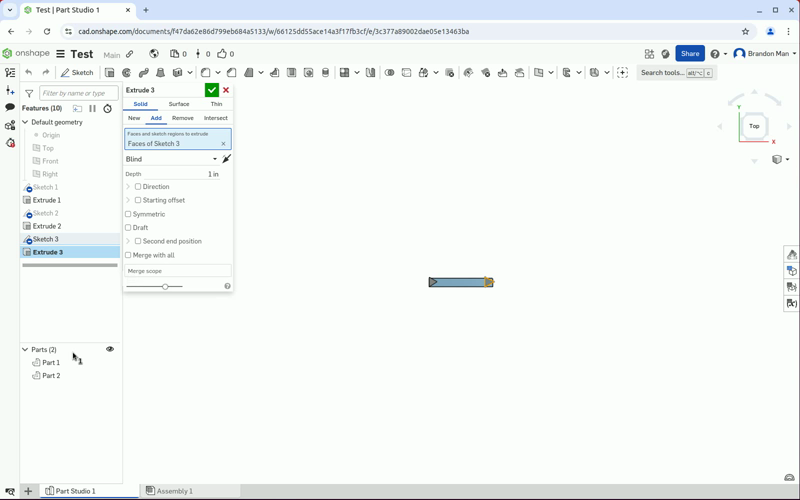
mouse_move(143, 106)
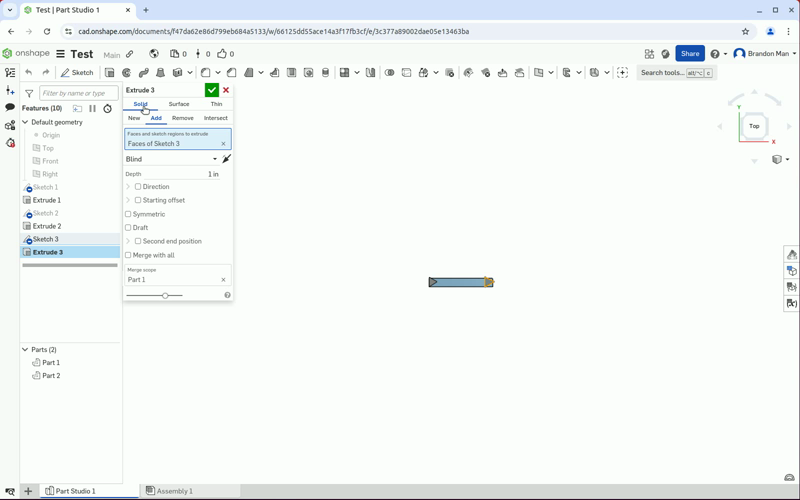
click(143, 106)
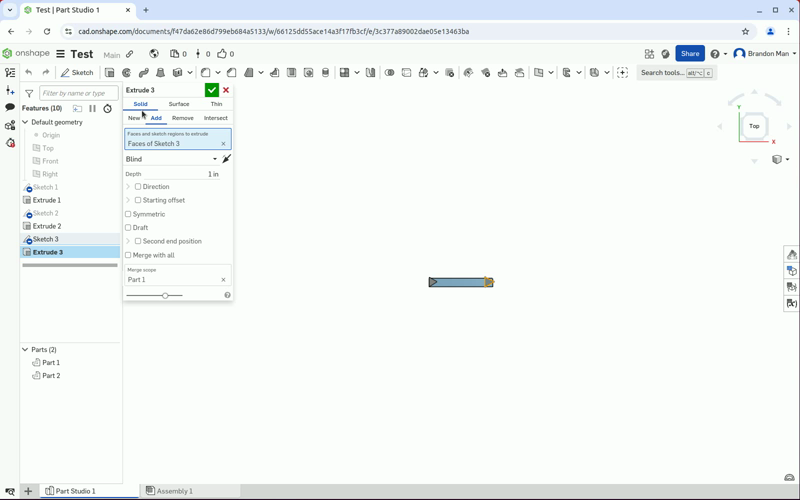
mouse_move(137, 120)
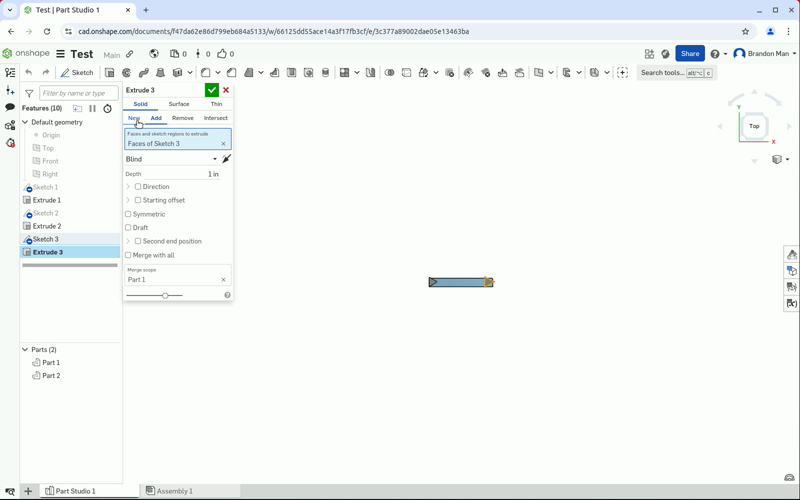
click(137, 120)
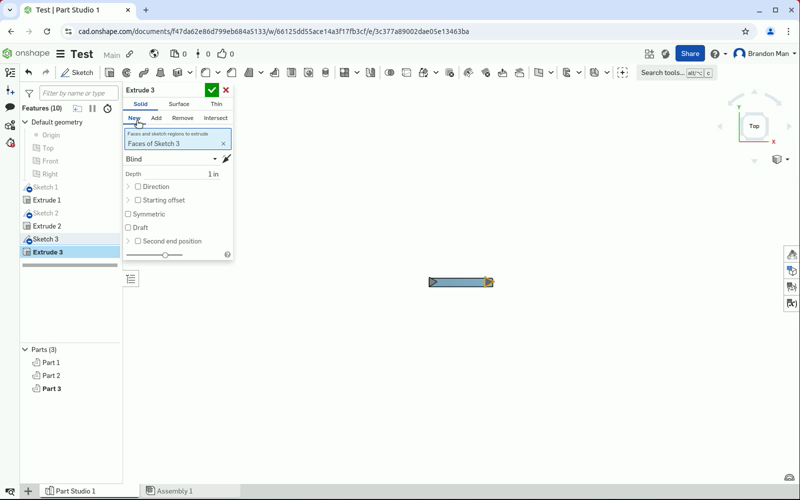
key(tab, 4)
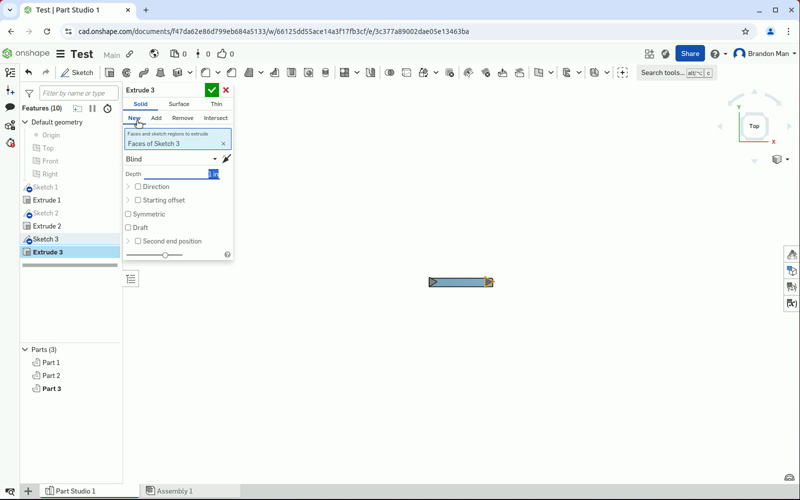
text(23.108)
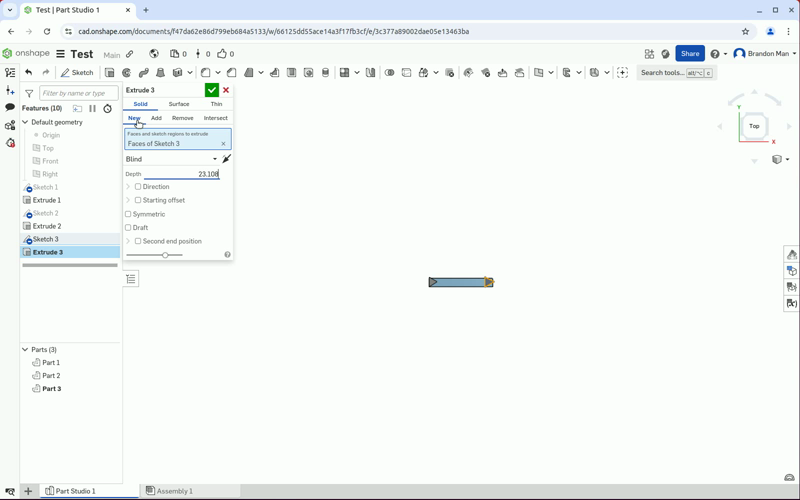
key(enter)
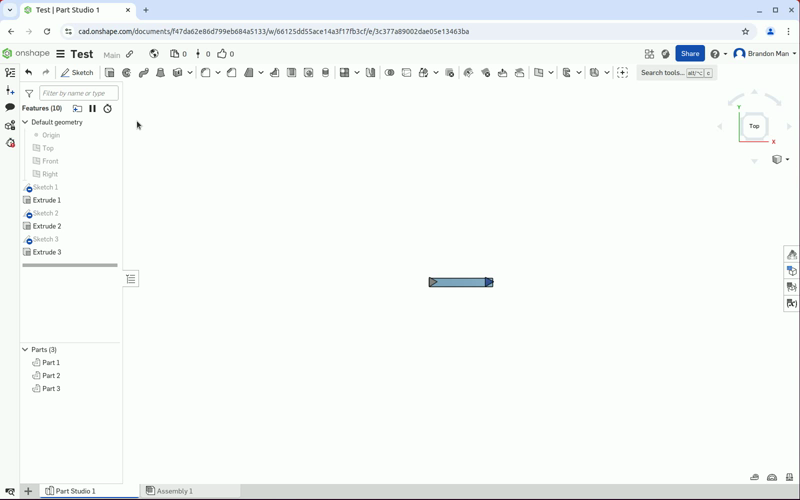
key(shift+h)
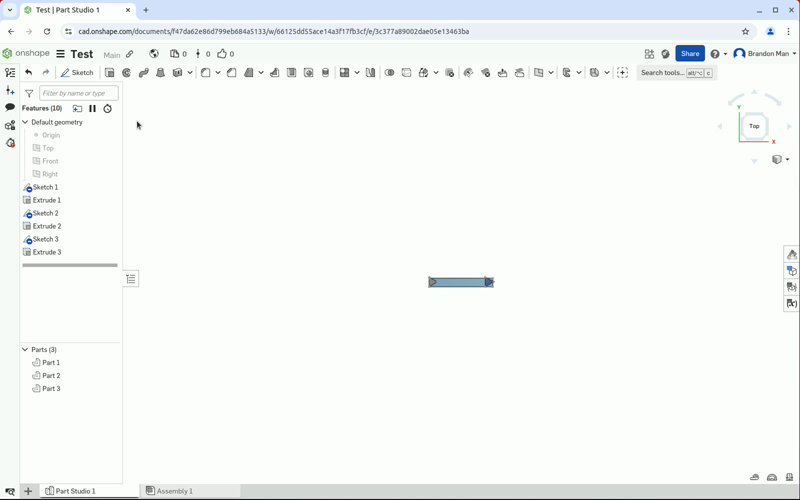
key(shift+h)
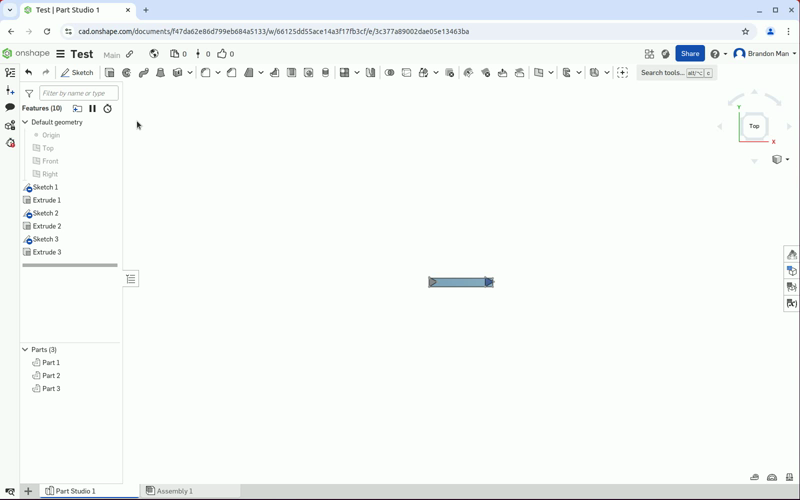
key(shift+7)
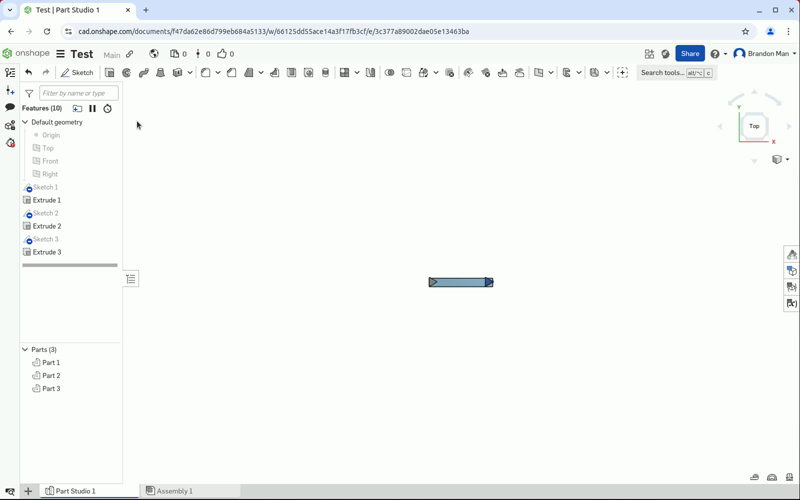
key(up, 3)
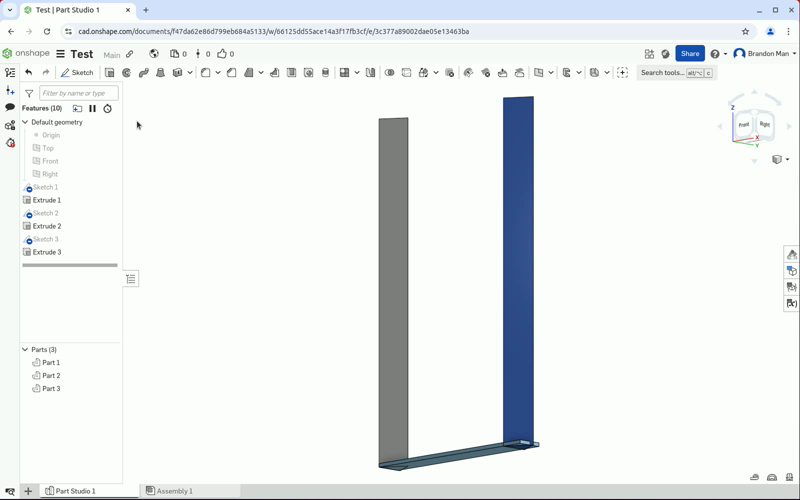
key(left, 3)
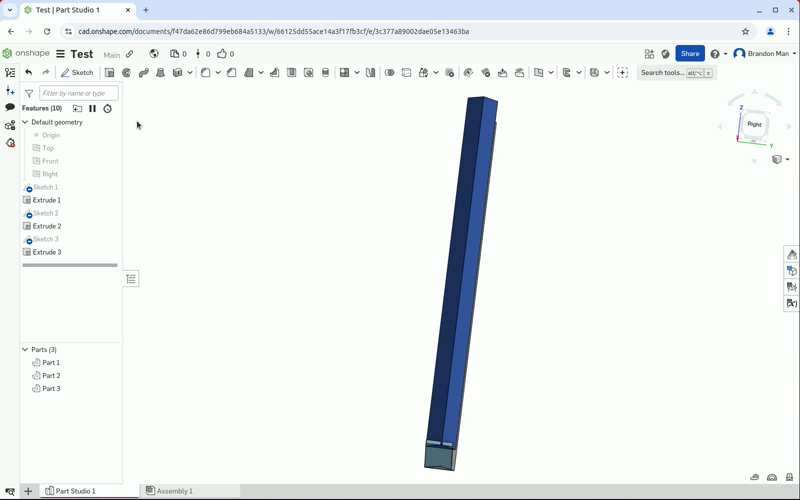
key(right, 3)
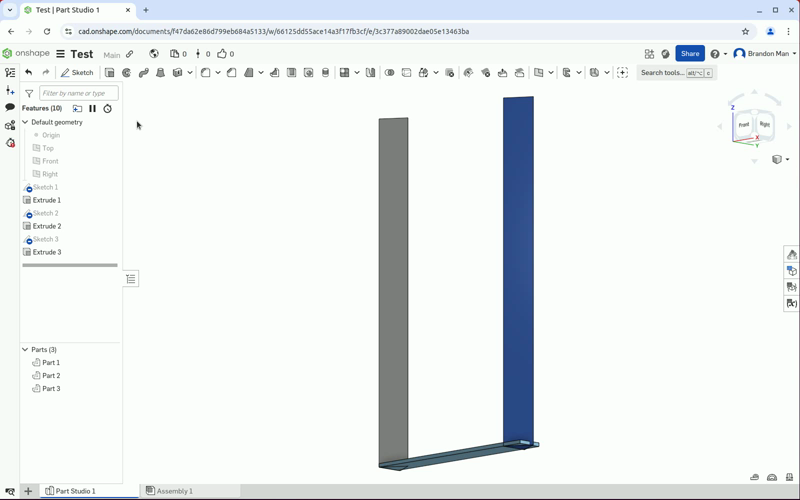
key(down, 3)
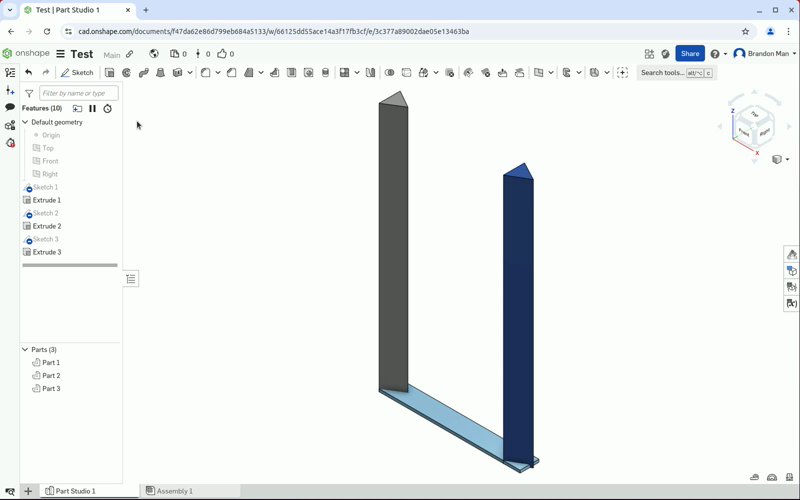
mouse_move(73, 189)
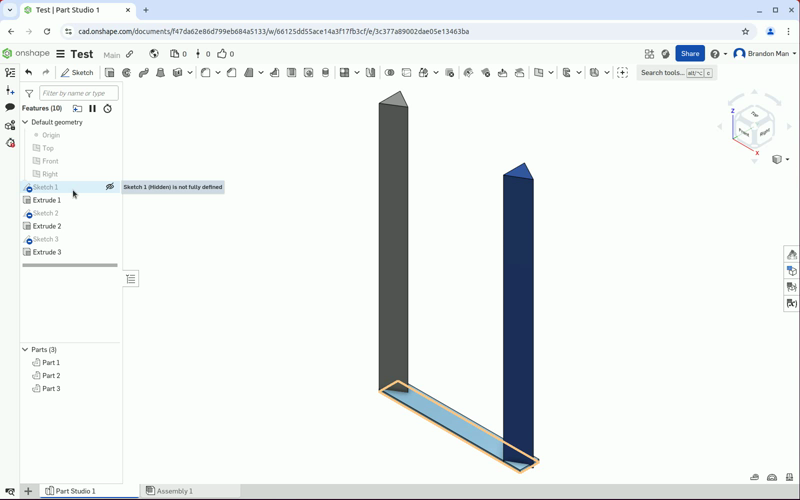
click(73, 189)